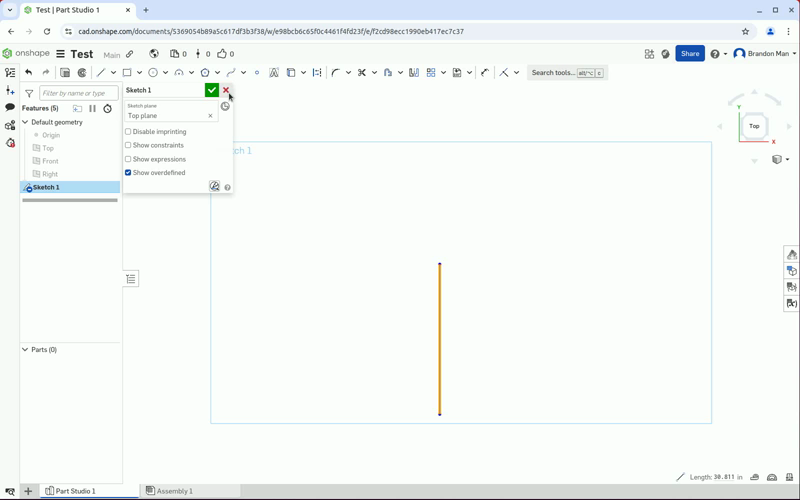
key(shift+h)
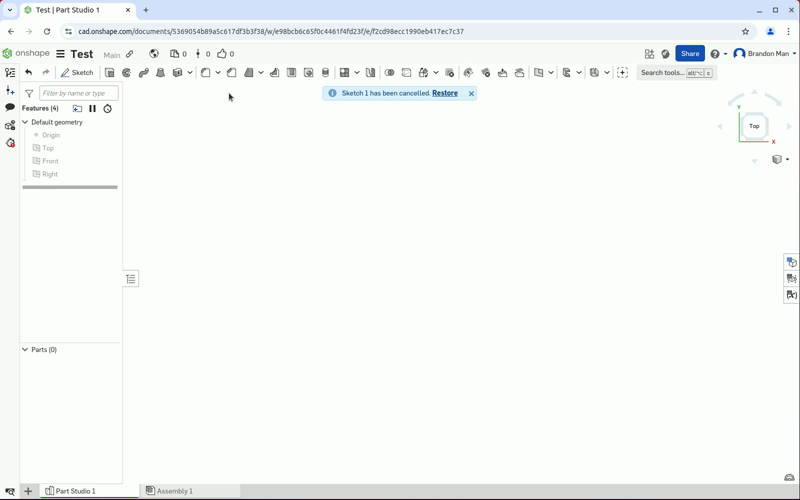
mouse_move(73, 352)
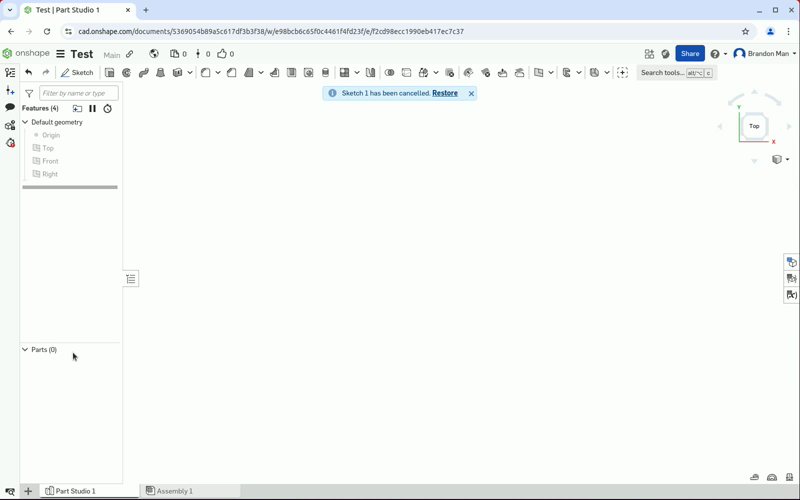
key(y)
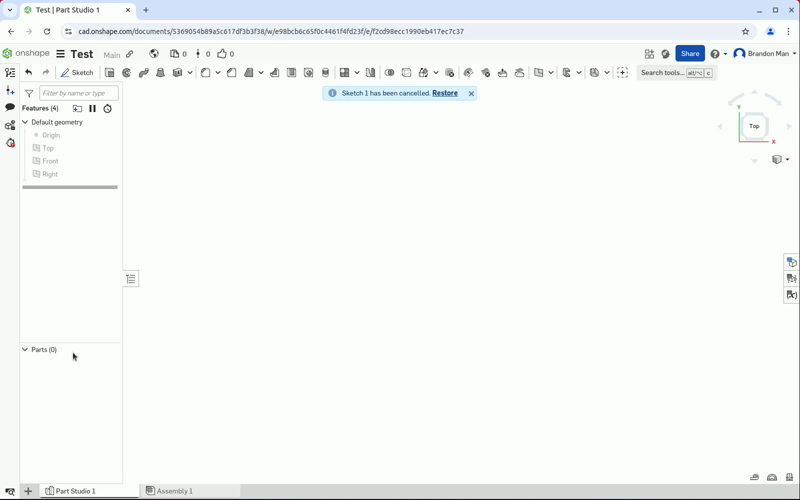
key(shift+p)
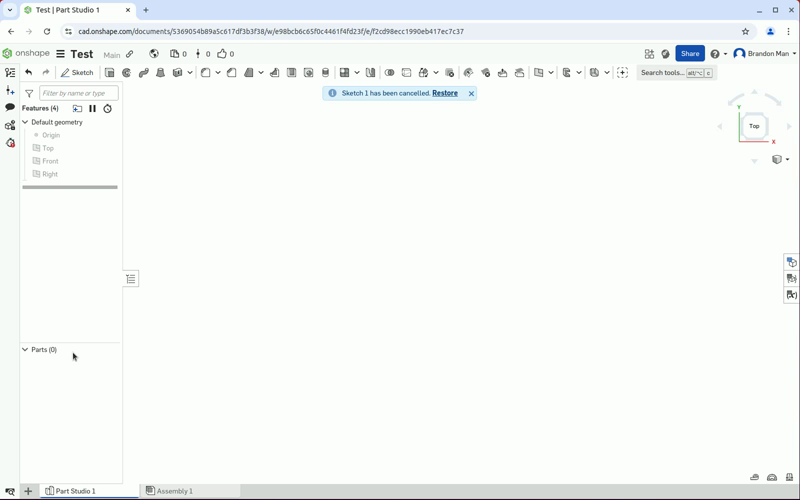
key(space)
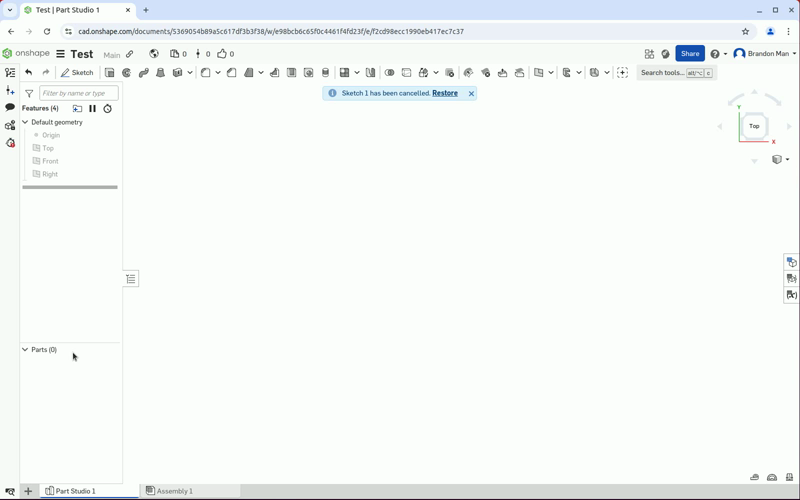
key_down(shift)
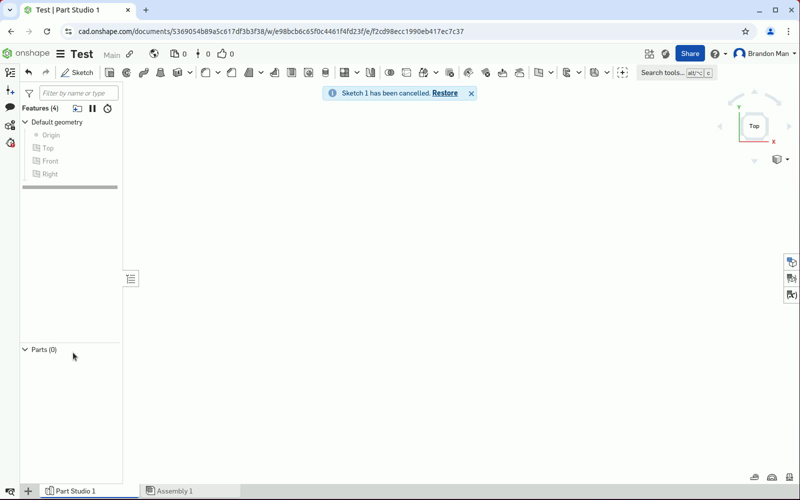
key(up)
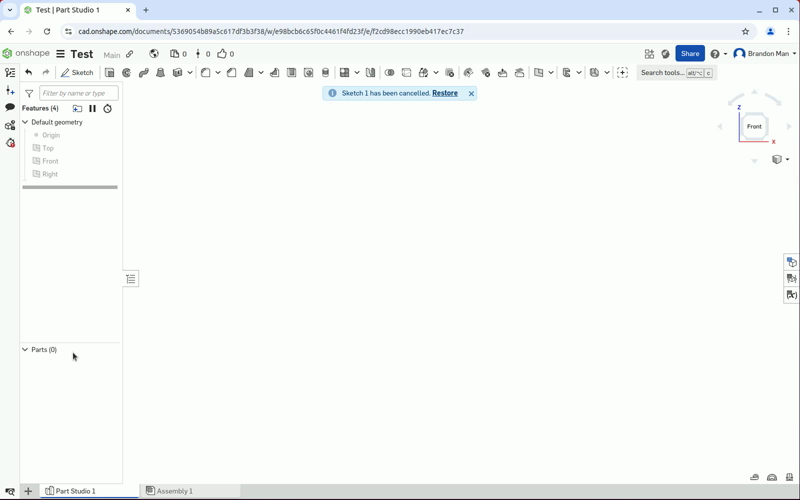
key_up(shift)
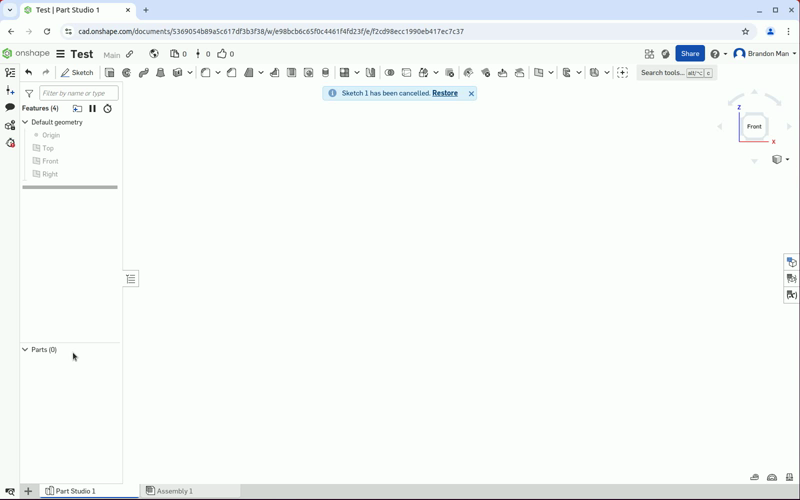
mouse_move(73, 352)
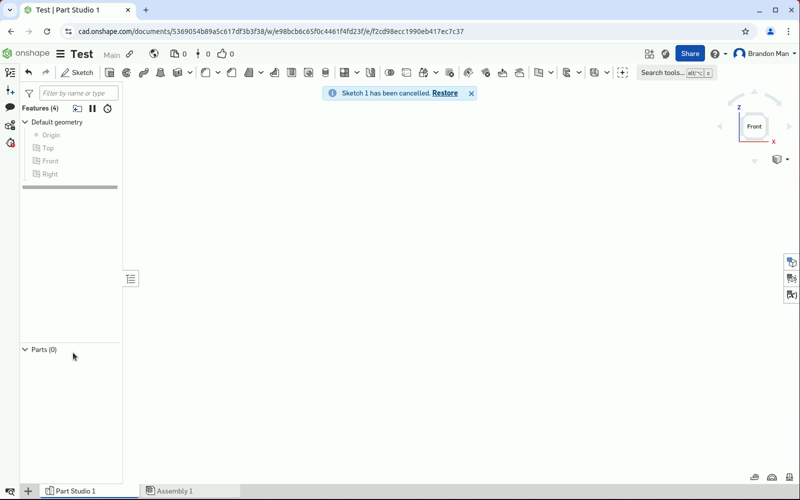
key(shift+y)
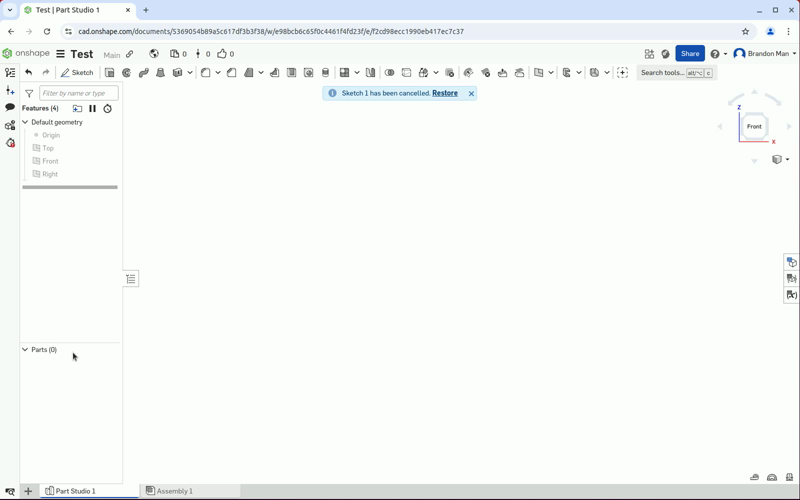
key(shift+s)
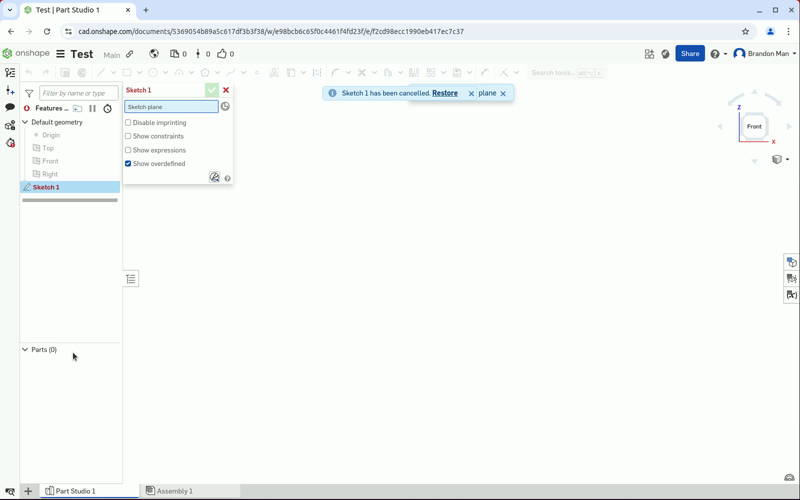
mouse_move(73, 163)
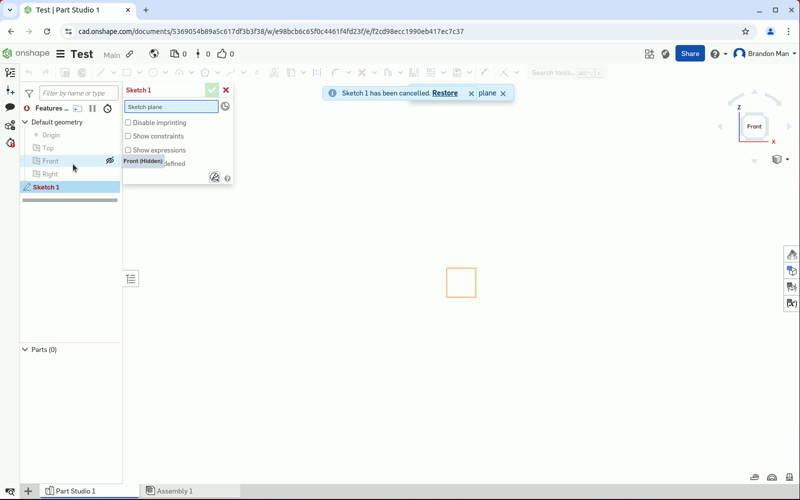
click(73, 163)
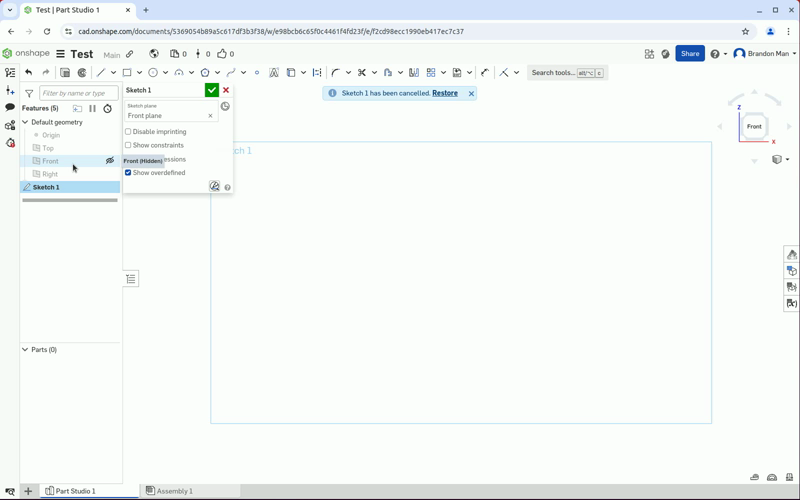
mouse_move(73, 352)
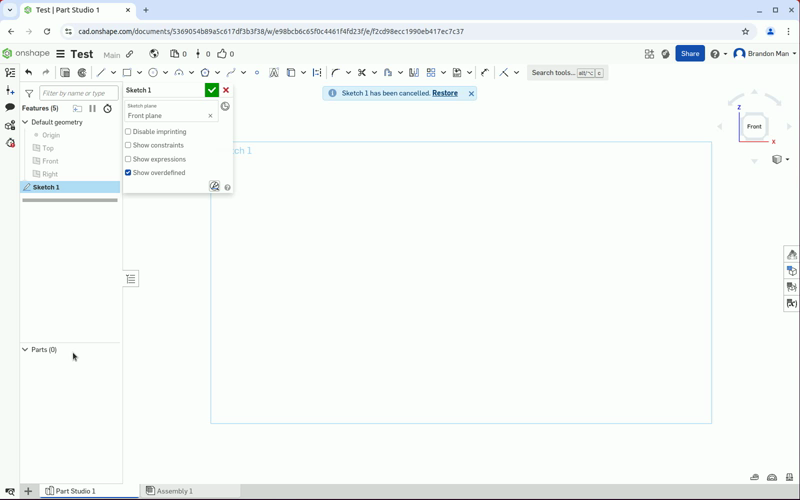
key(y)
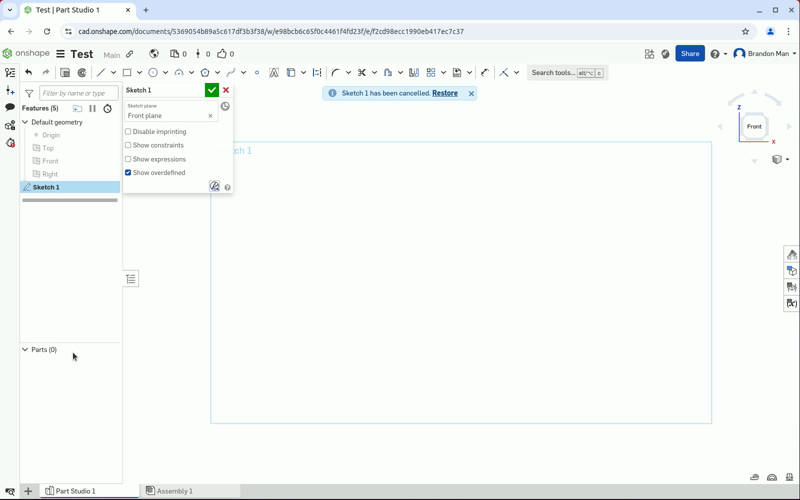
key(l)
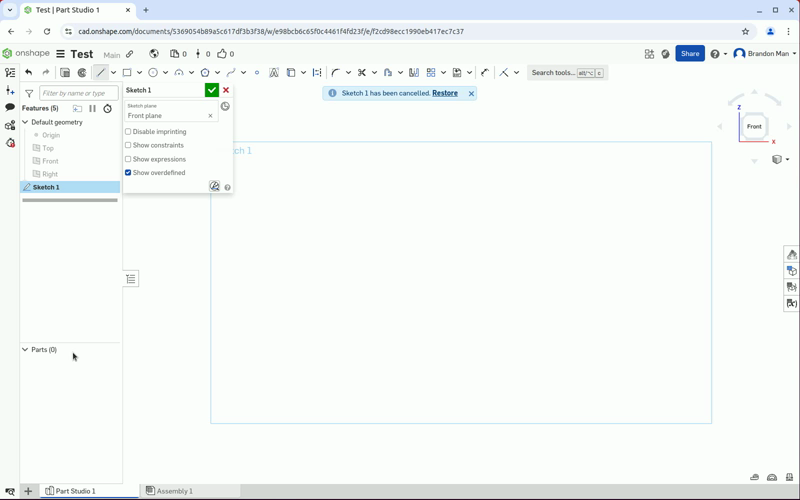
key_down(shift)
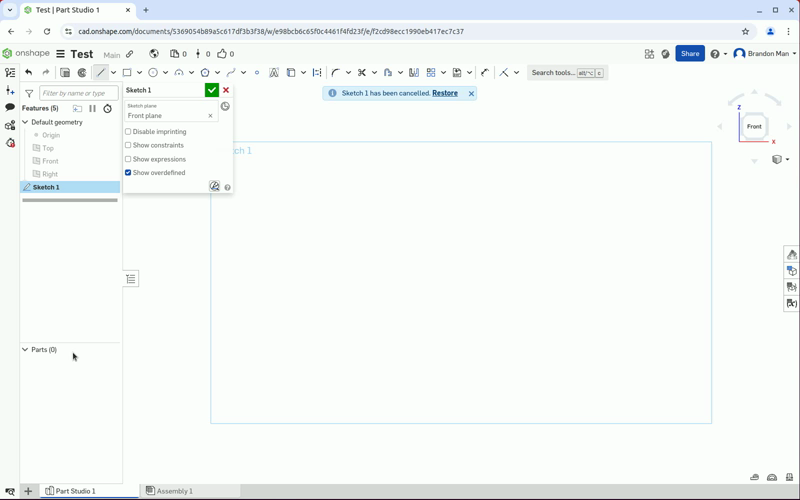
mouse_move(460, 285)
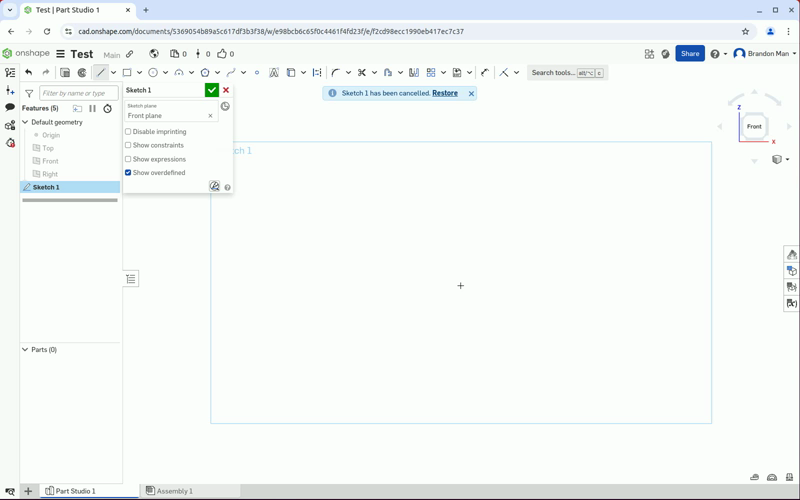
click(460, 285)
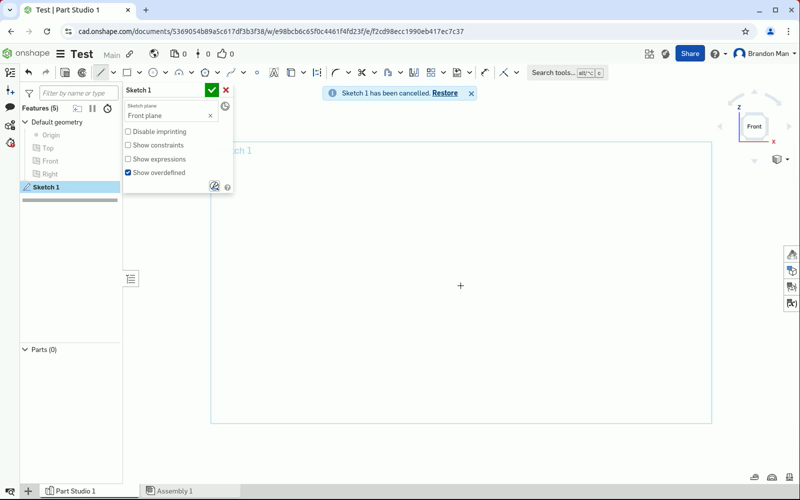
key_up(shift)
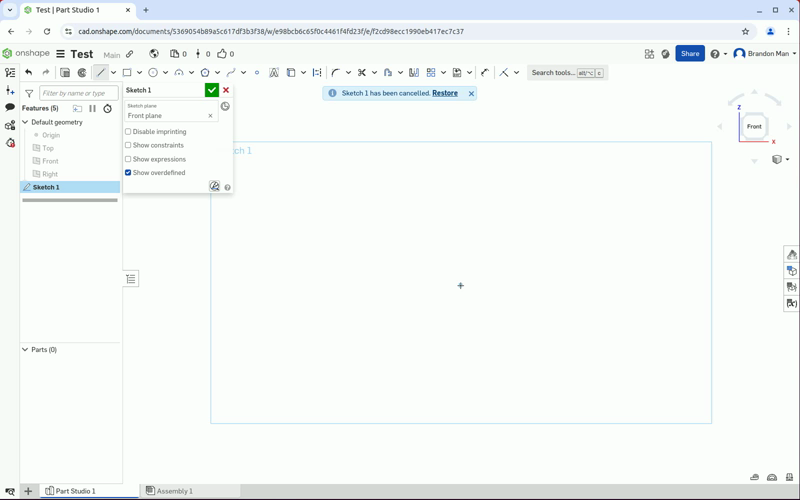
key_down(shift)
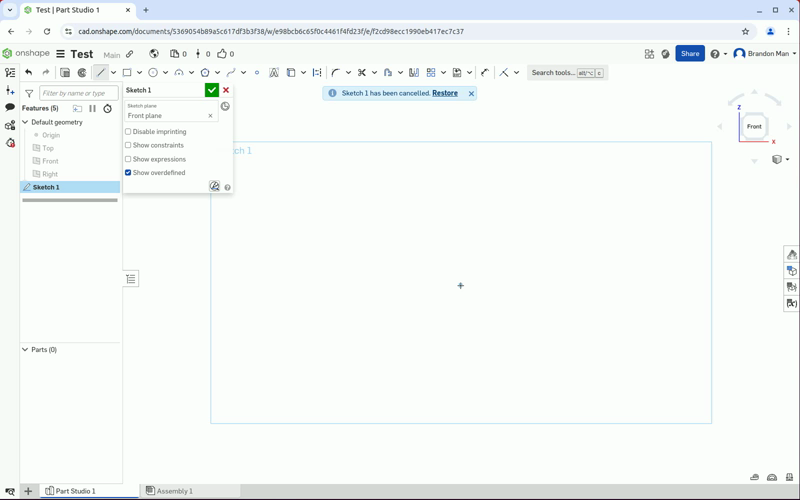
mouse_move(573, 315)
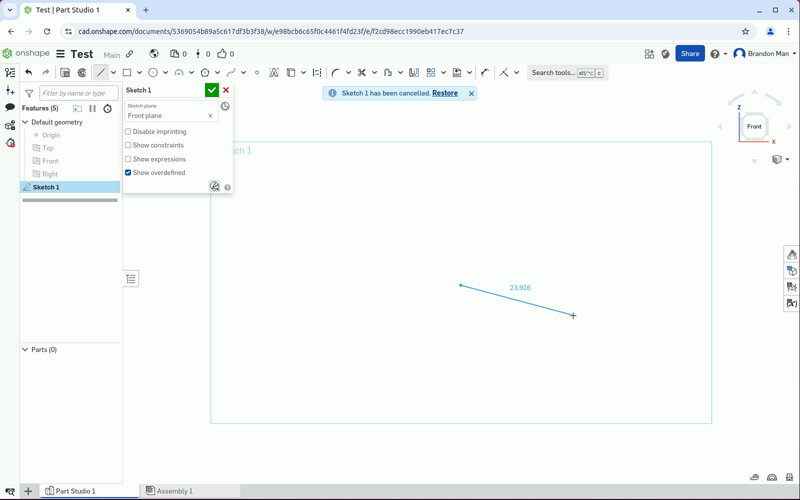
click(573, 315)
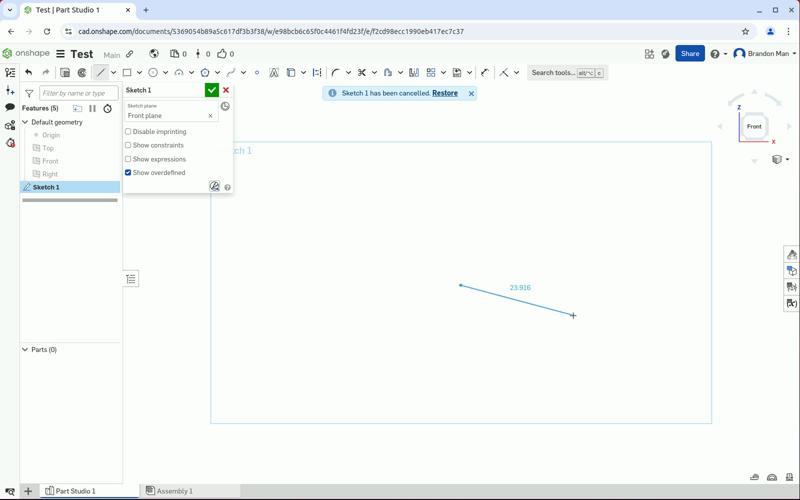
key_up(shift)
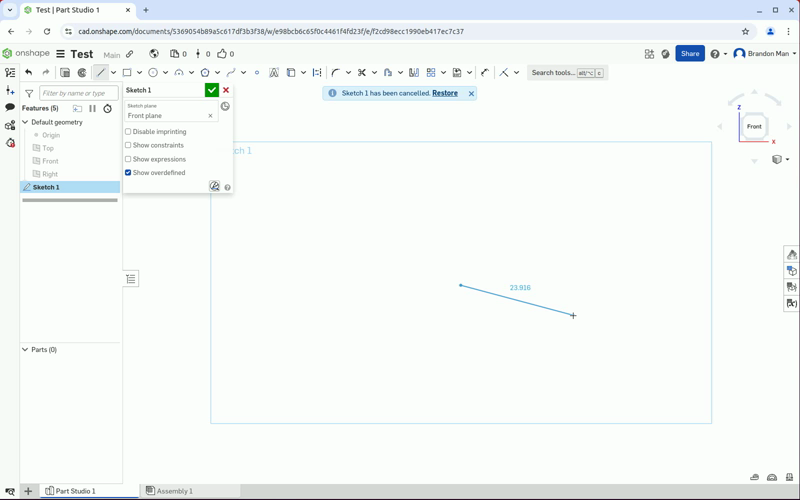
key_down(shift)
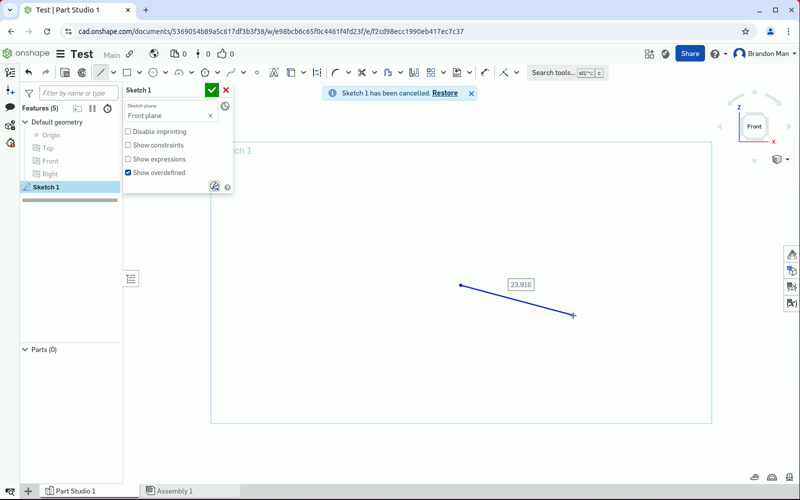
mouse_move(589, 315)
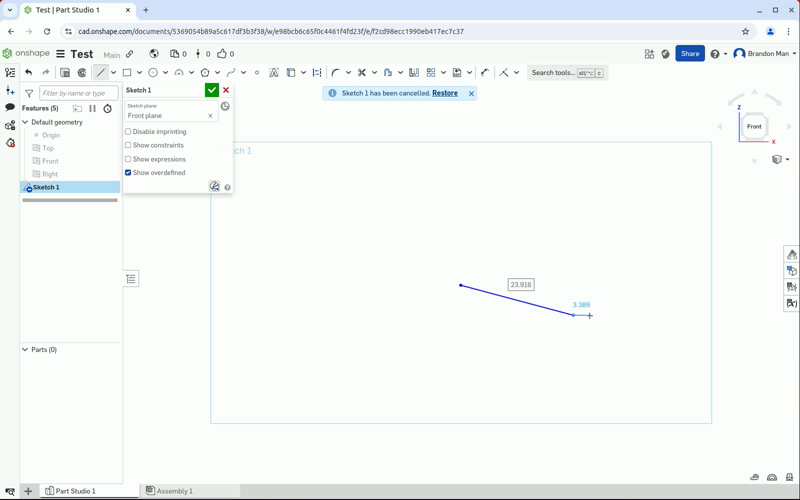
mouse_move(573, 282)
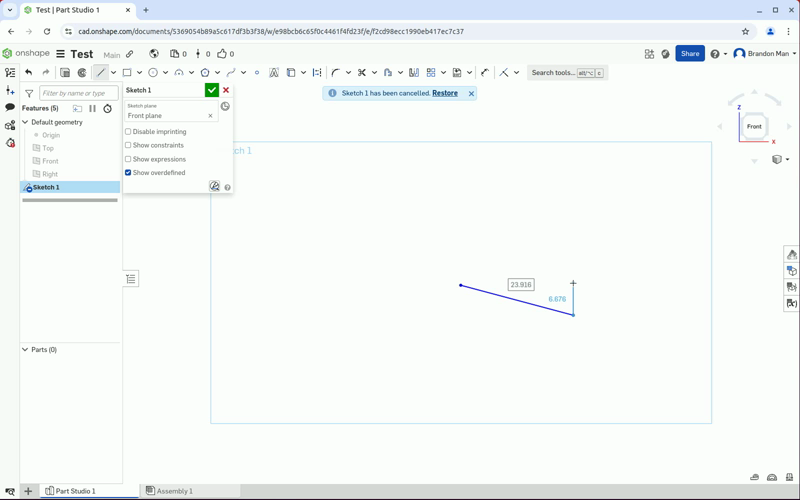
click(573, 282)
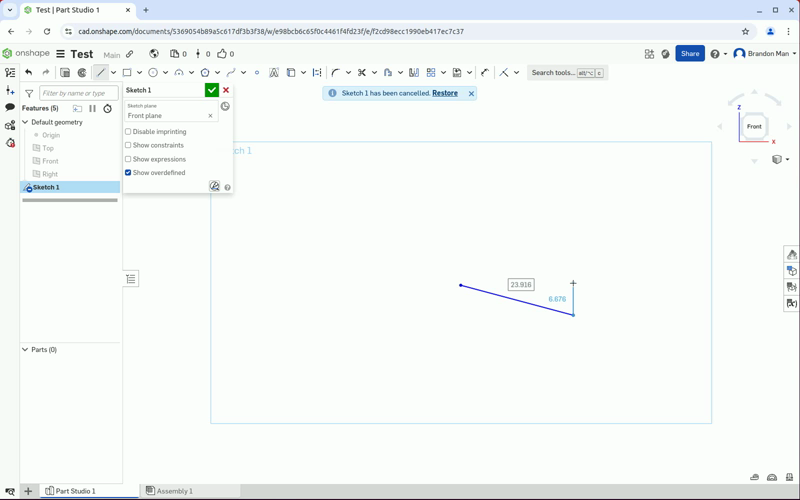
key_up(shift)
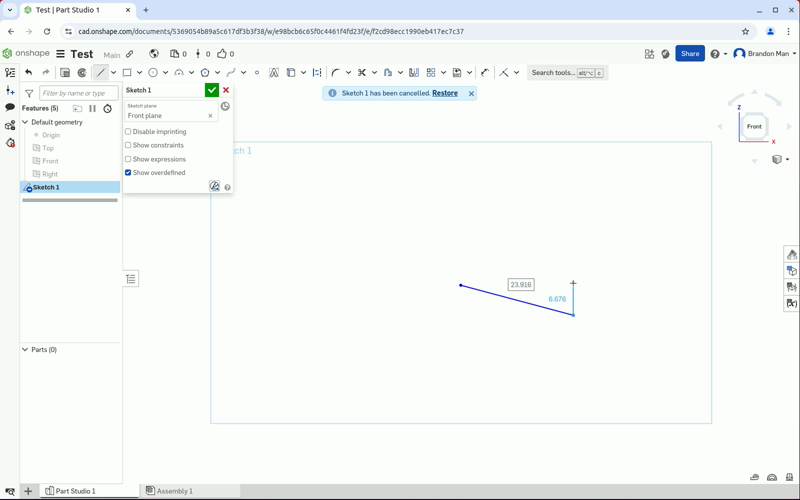
key_down(shift)
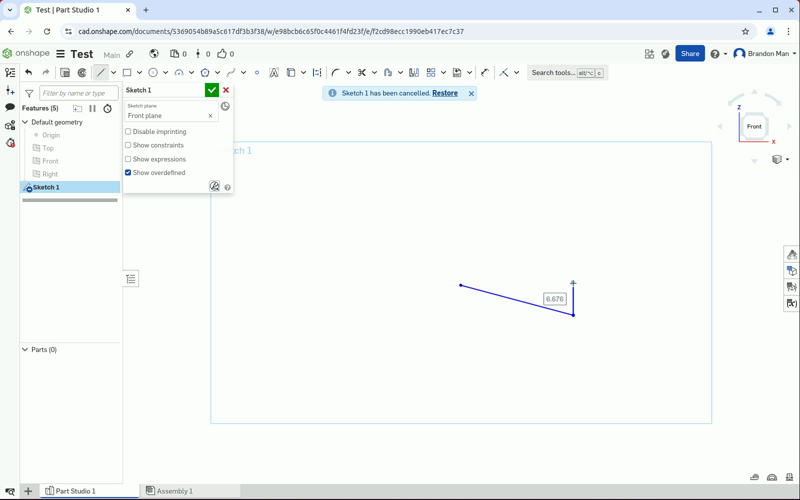
mouse_move(460, 282)
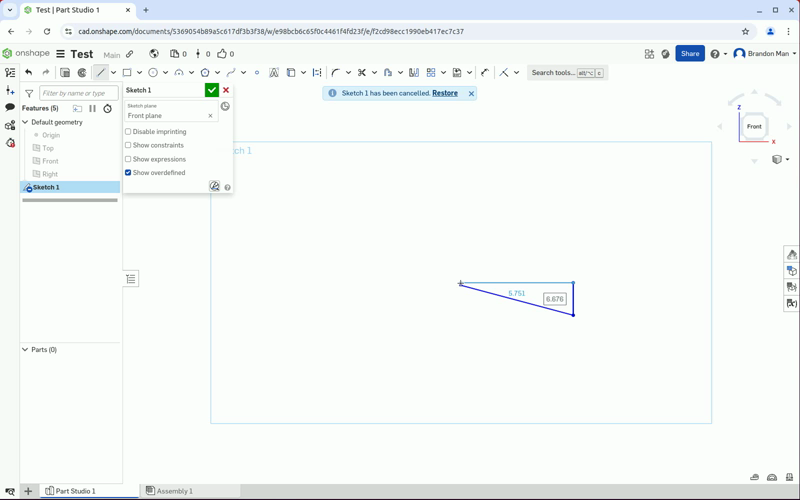
scroll(6)
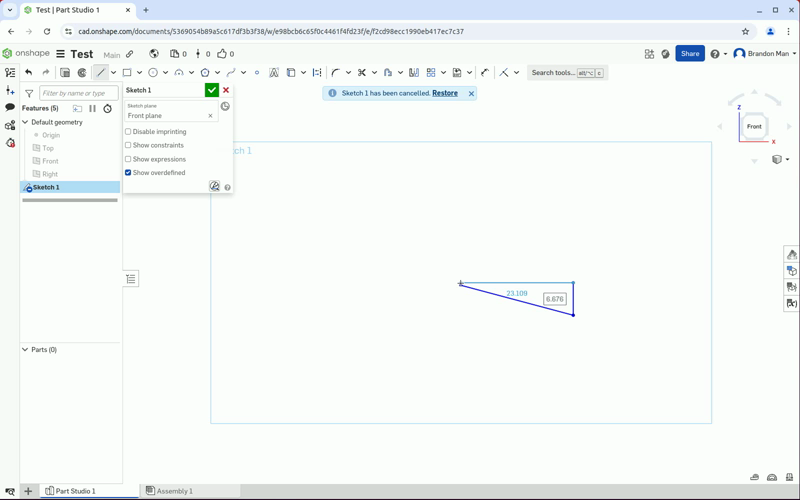
scroll(6)
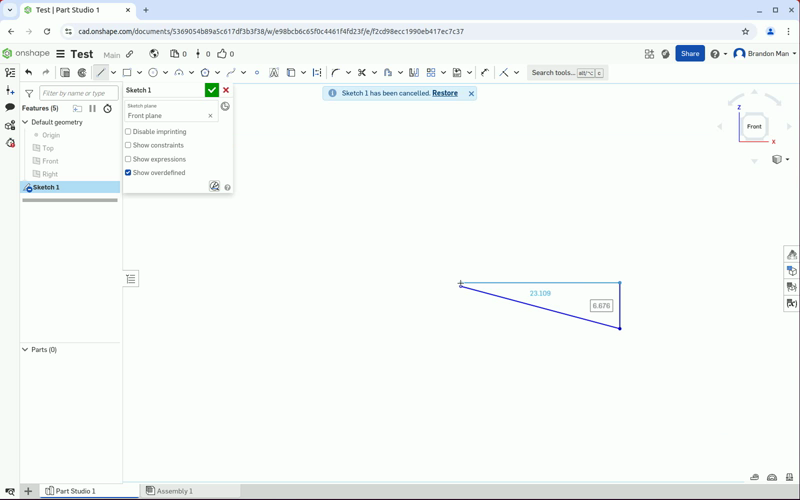
scroll(6)
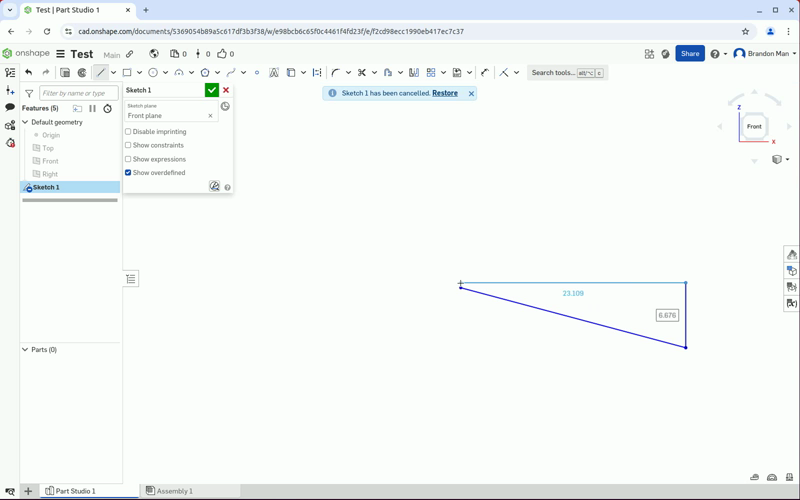
scroll(6)
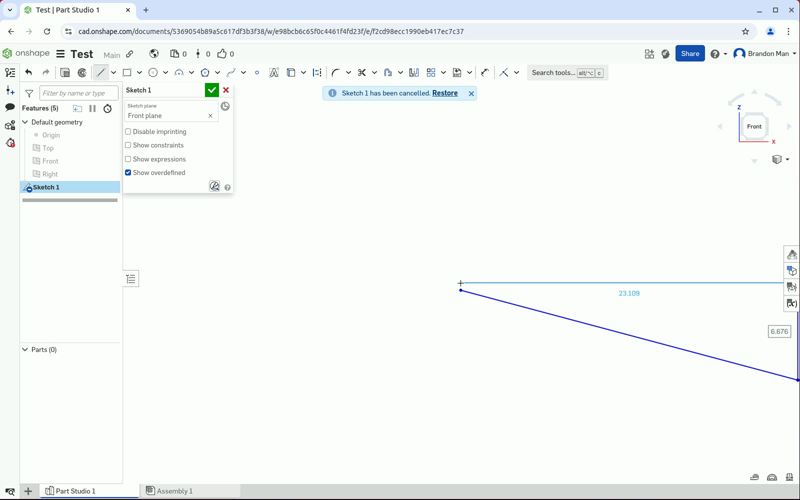
scroll(6)
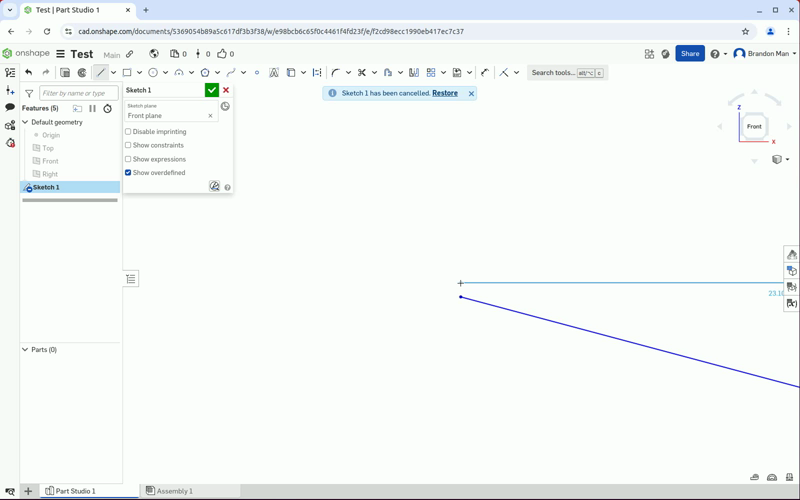
scroll(6)
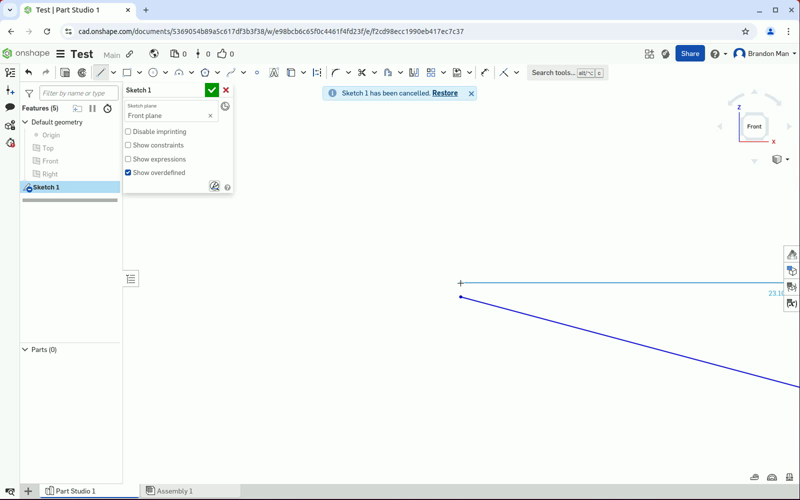
scroll(6)
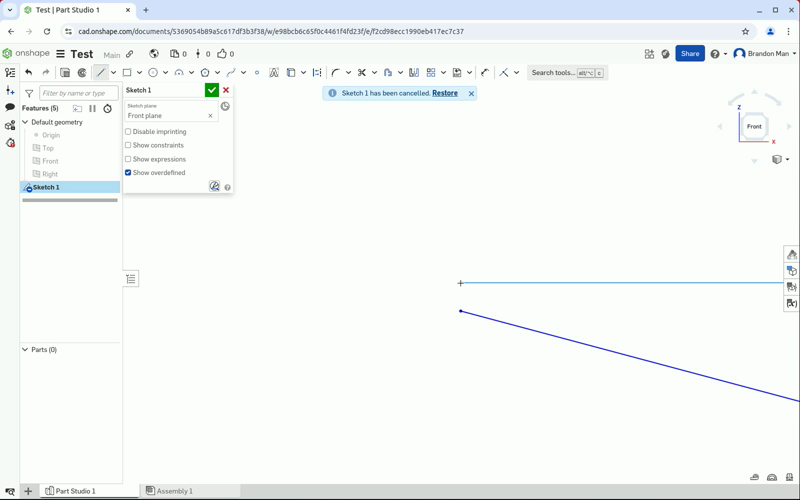
click(460, 282)
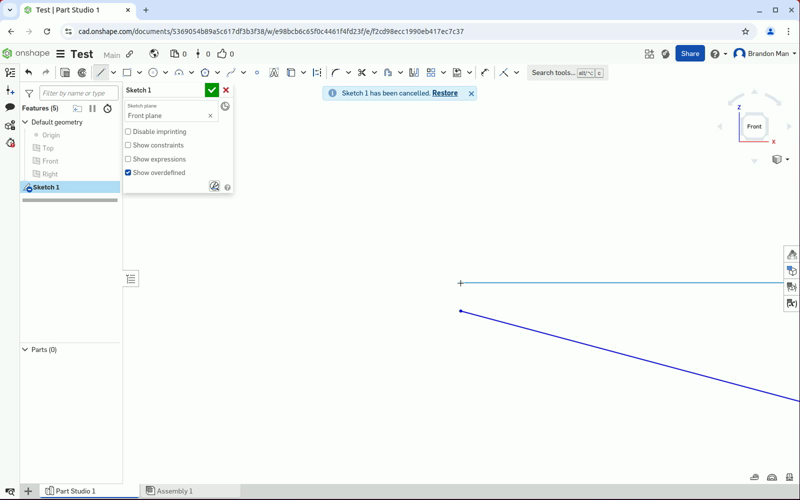
scroll(-6)
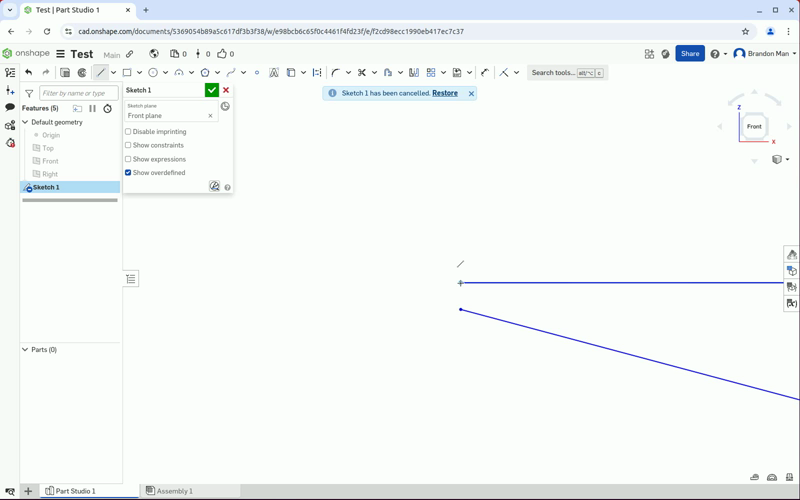
scroll(-6)
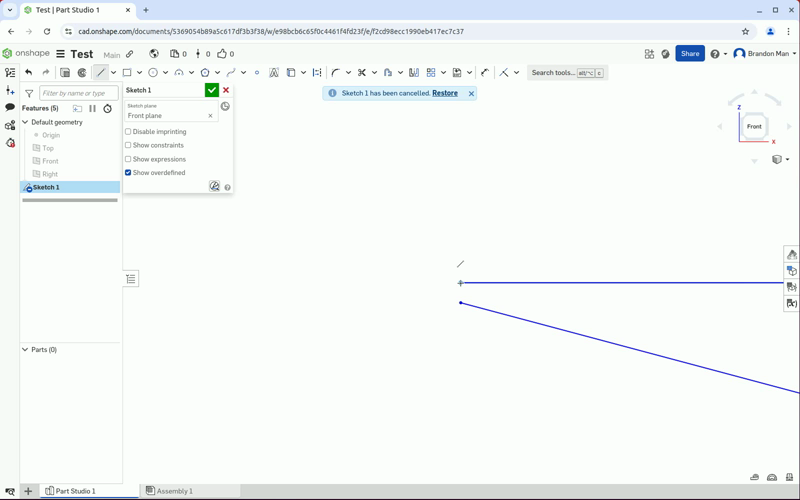
scroll(-6)
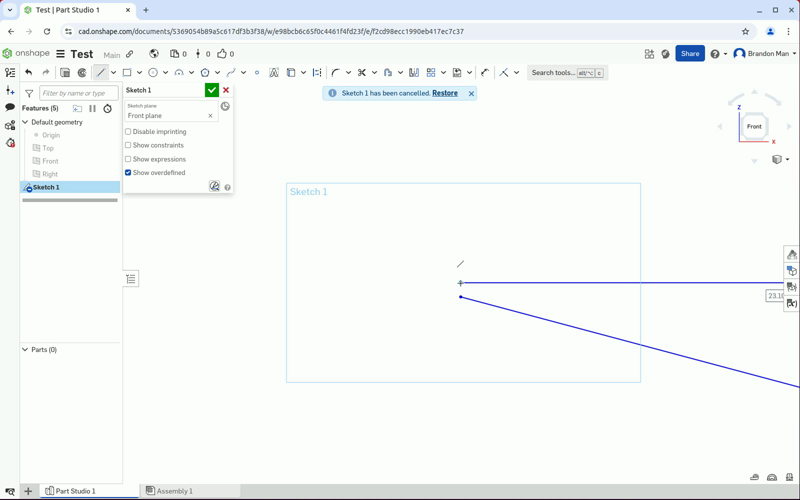
scroll(-6)
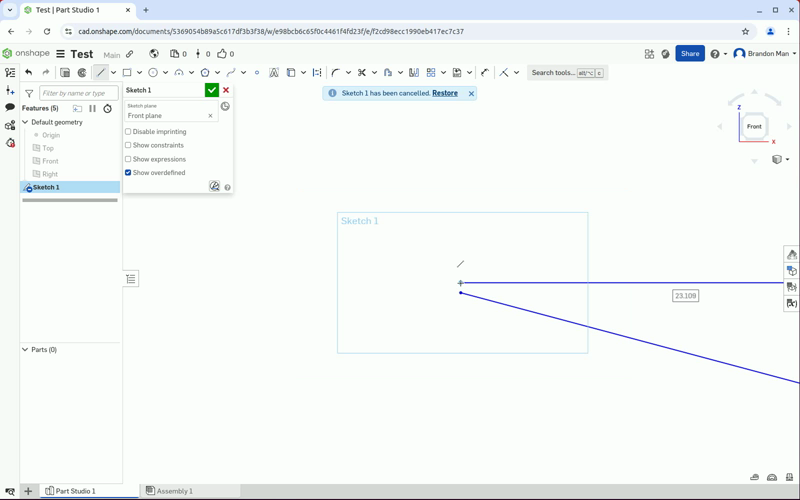
scroll(-6)
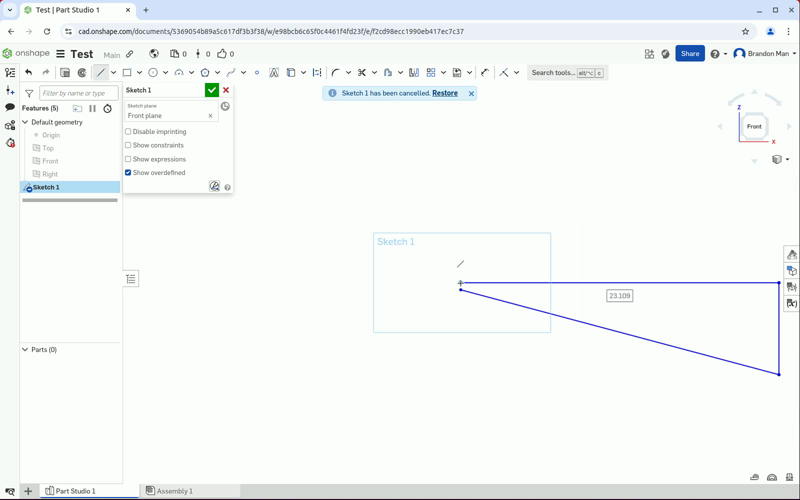
scroll(-6)
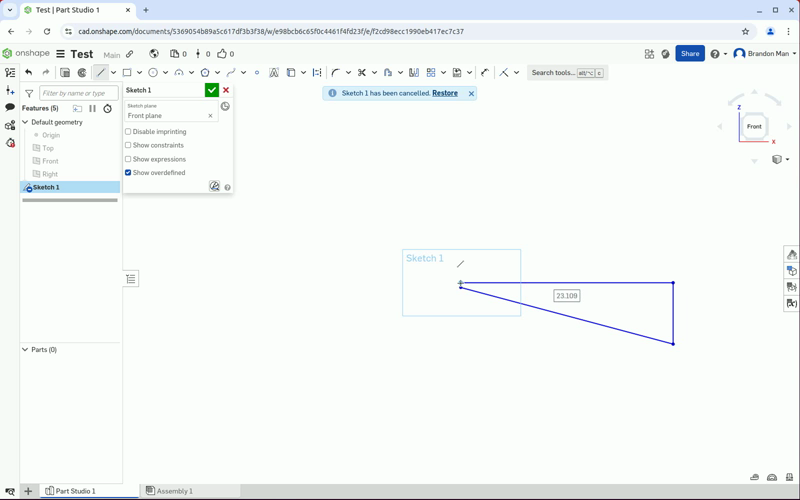
scroll(-6)
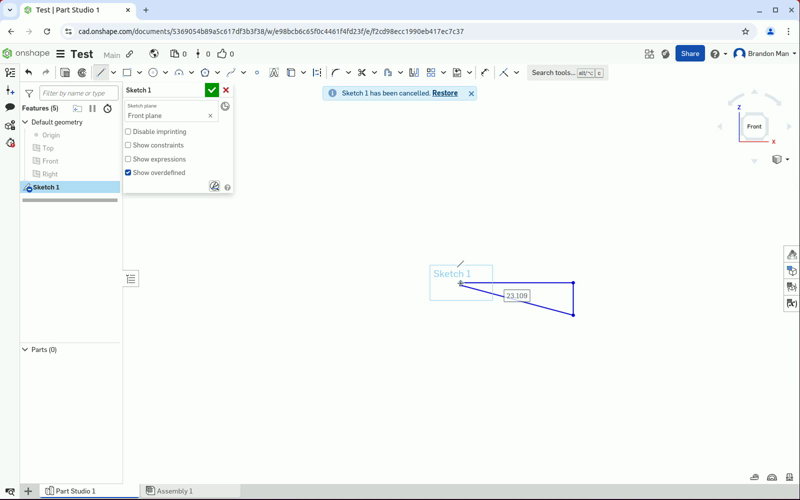
key_up(shift)
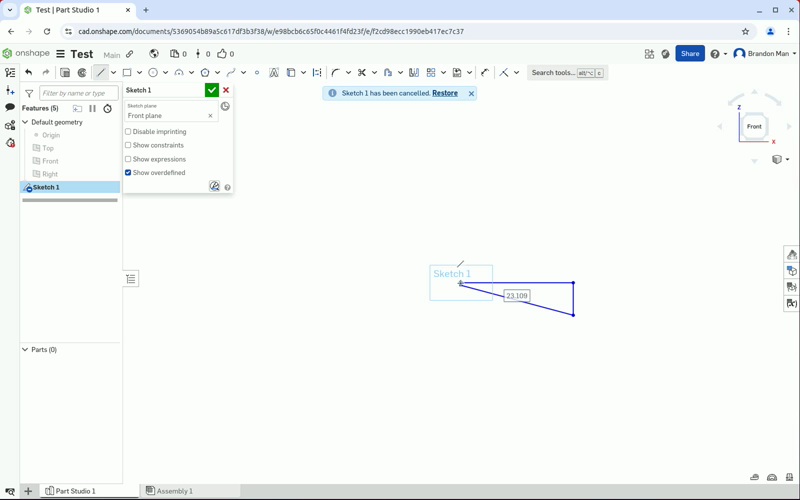
mouse_move(490, 282)
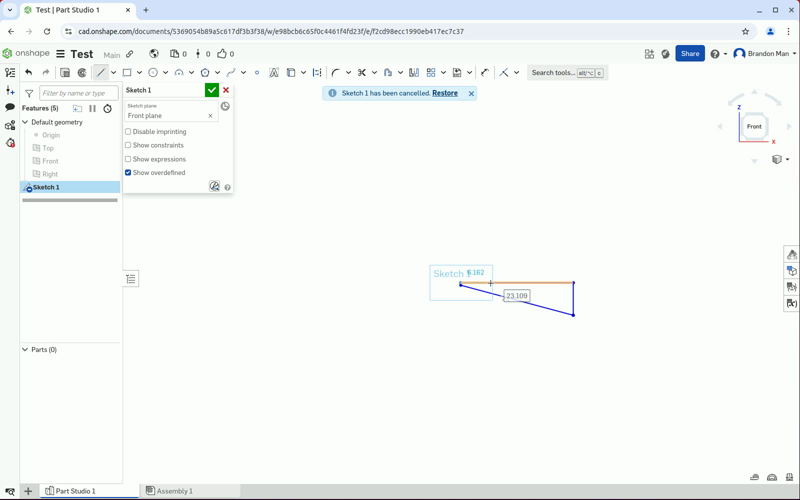
key_down(shift)
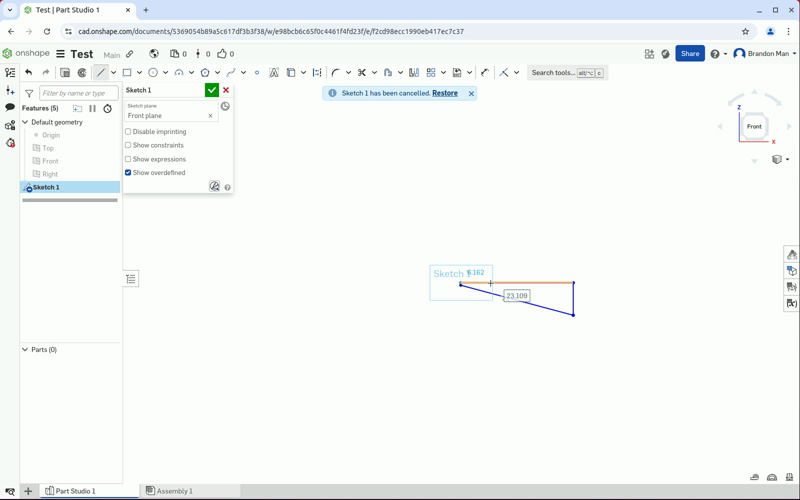
mouse_move(460, 285)
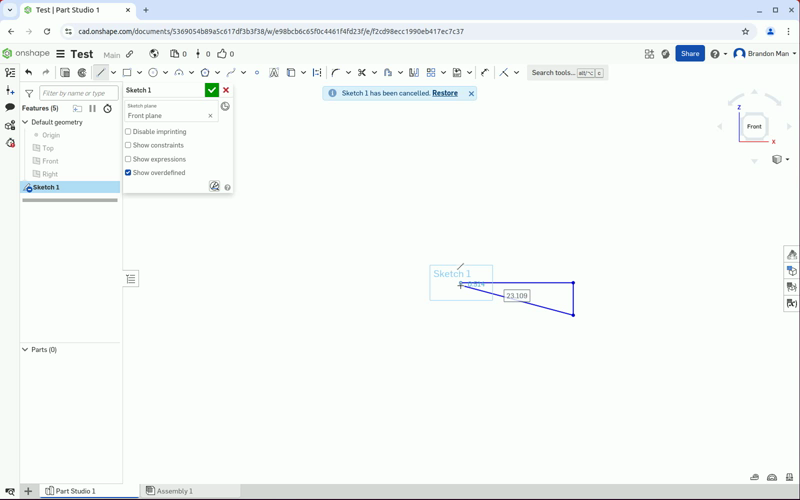
scroll(6)
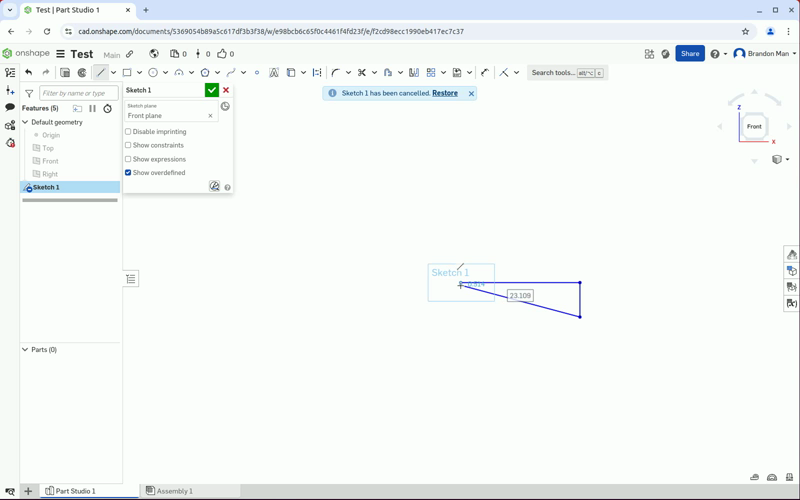
scroll(6)
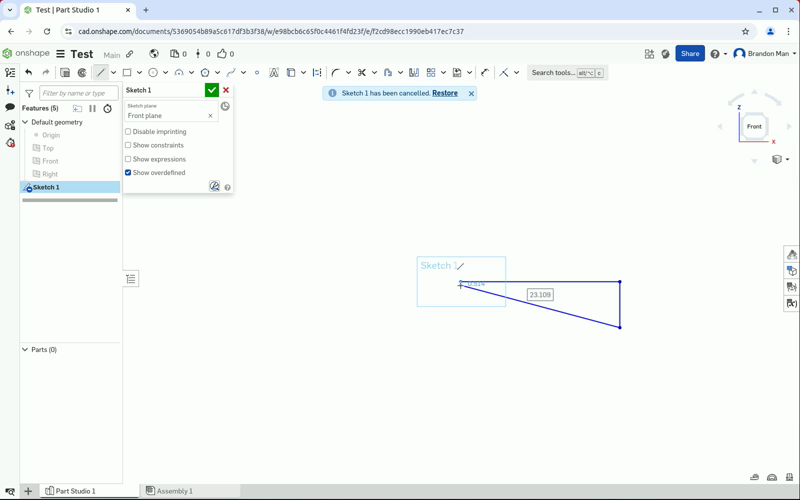
scroll(6)
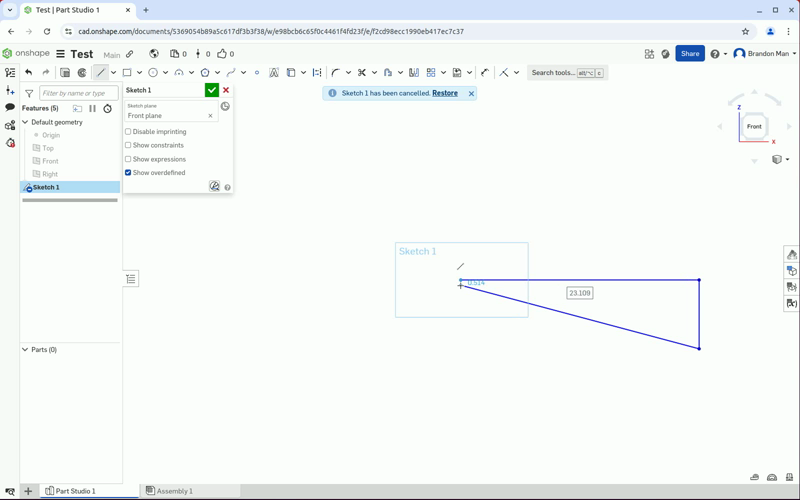
scroll(6)
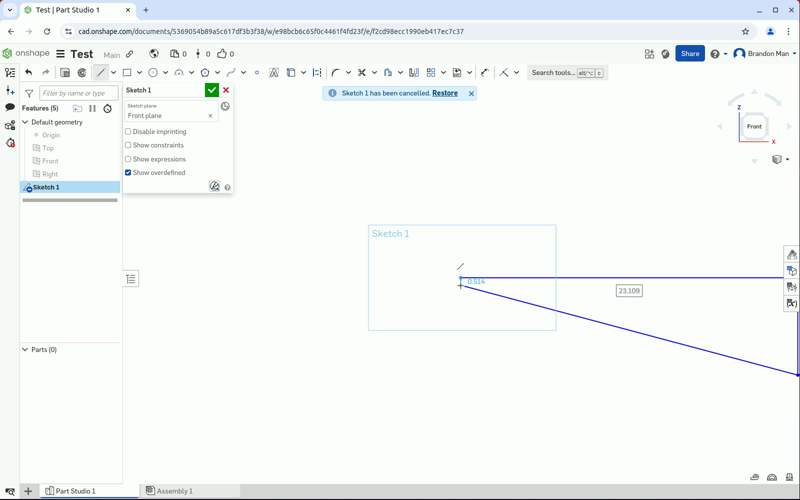
scroll(6)
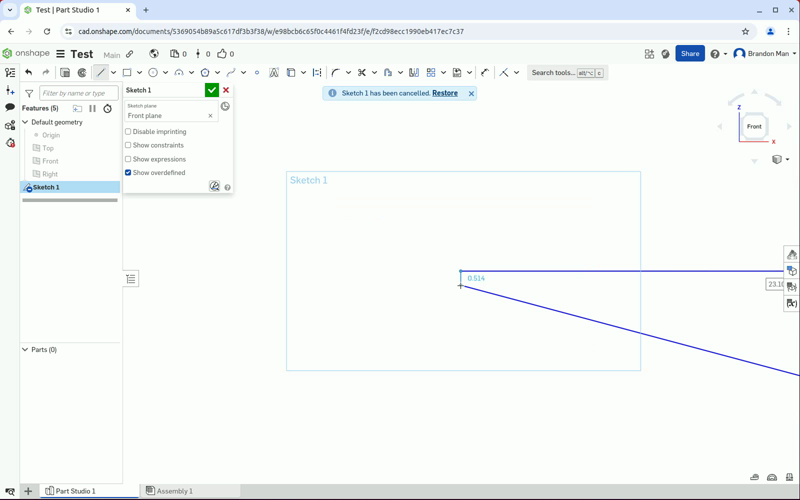
scroll(6)
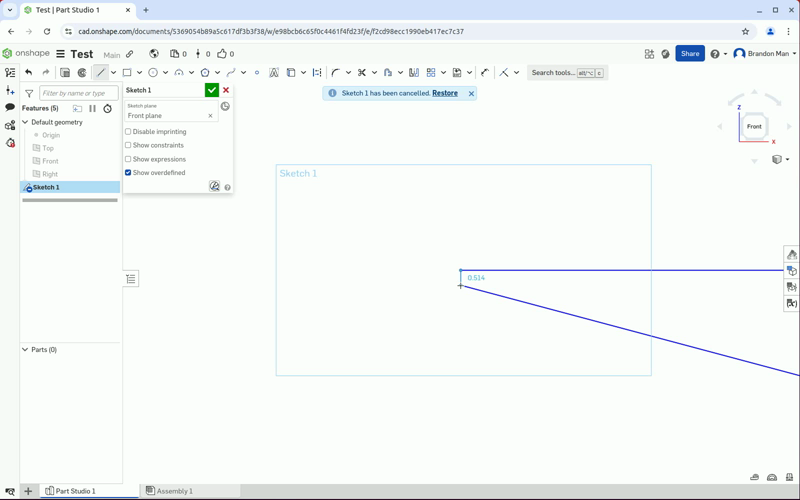
scroll(6)
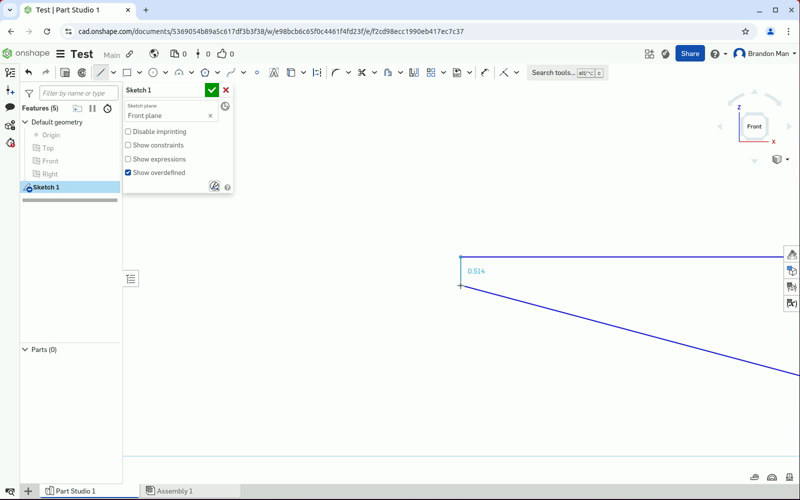
key_up(shift)
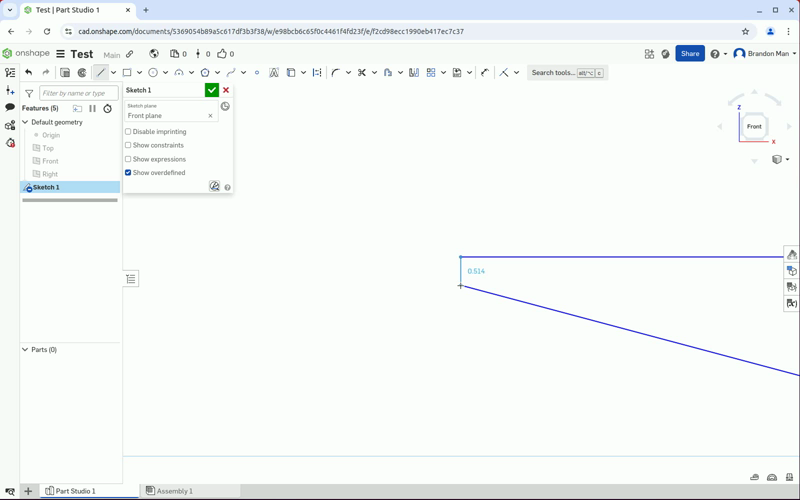
click(460, 285)
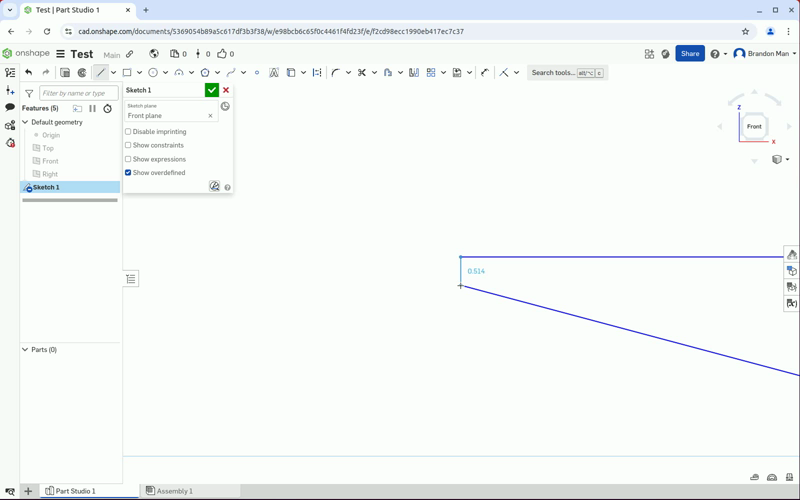
scroll(-6)
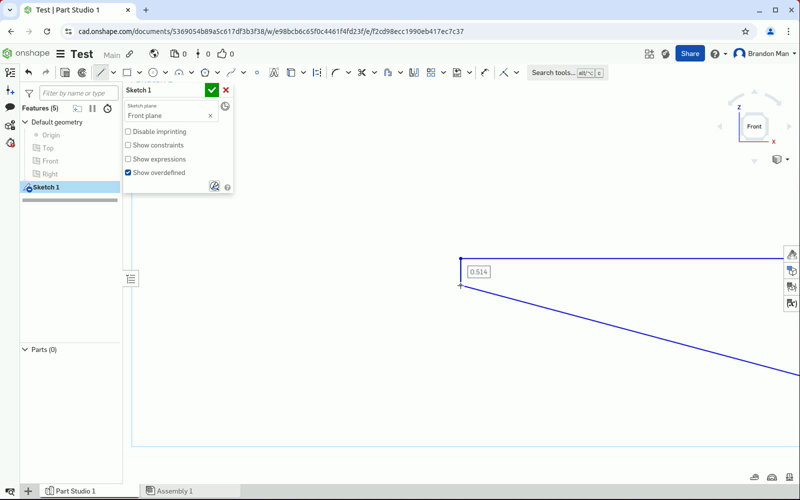
scroll(-6)
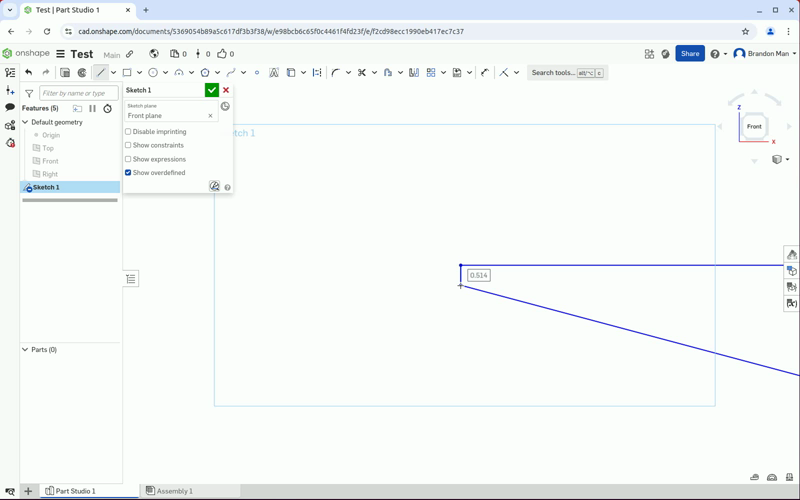
scroll(-6)
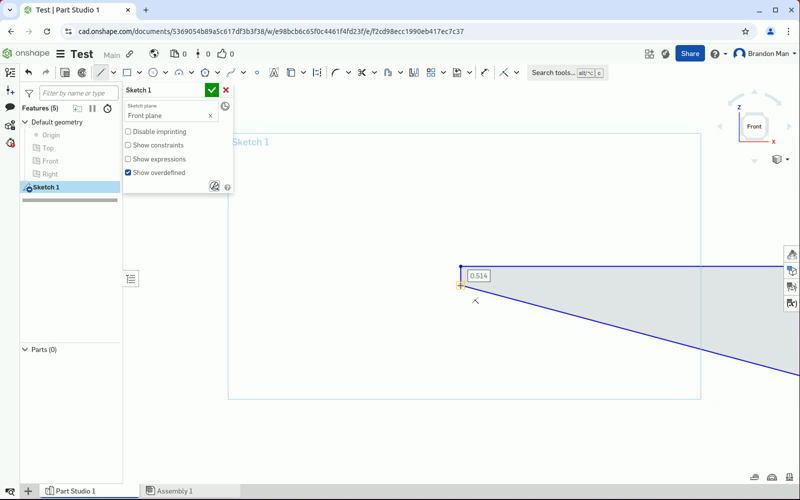
scroll(-6)
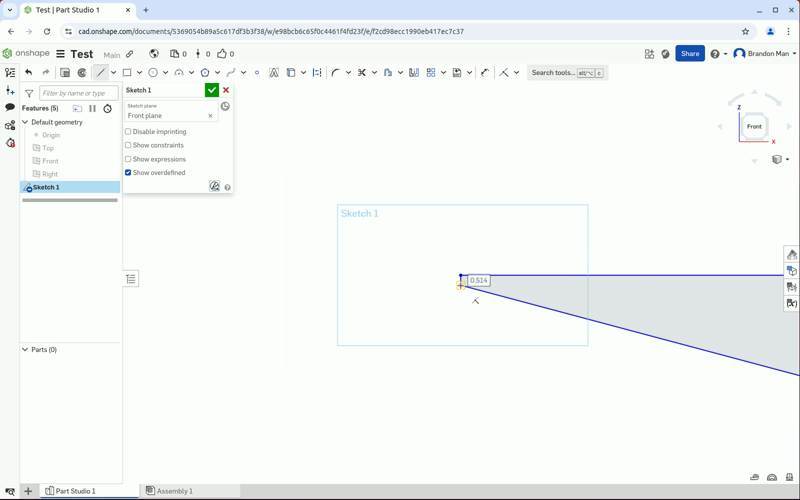
scroll(-6)
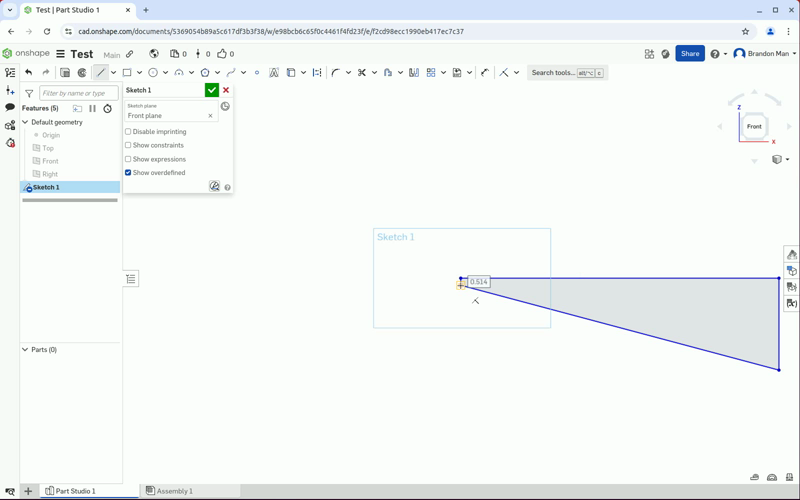
scroll(-6)
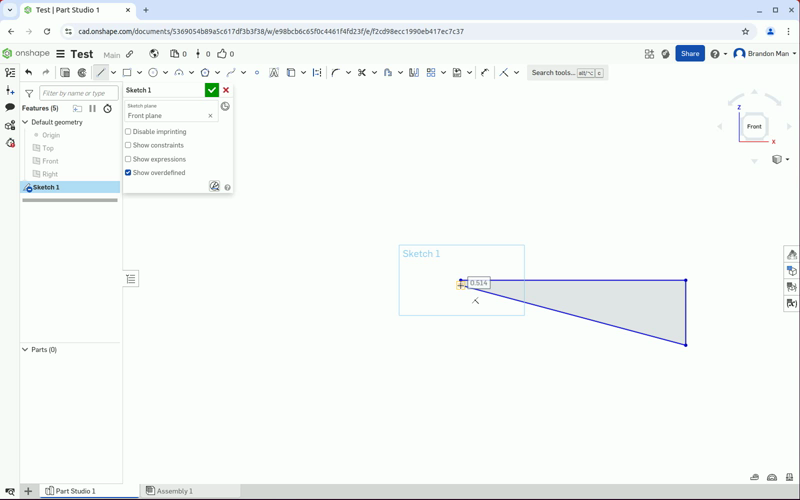
scroll(-6)
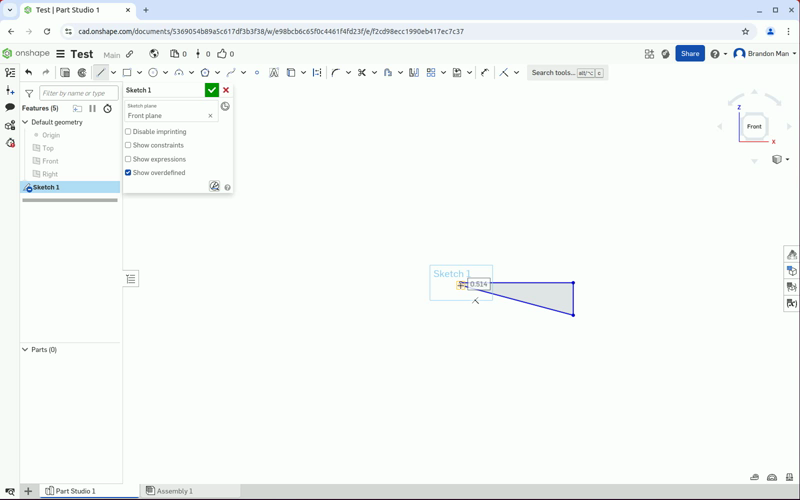
key(esc)
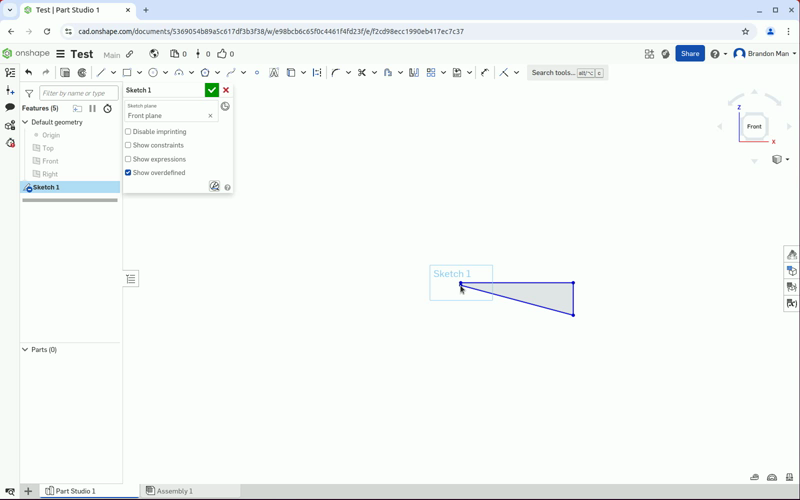
mouse_move(547, 293)
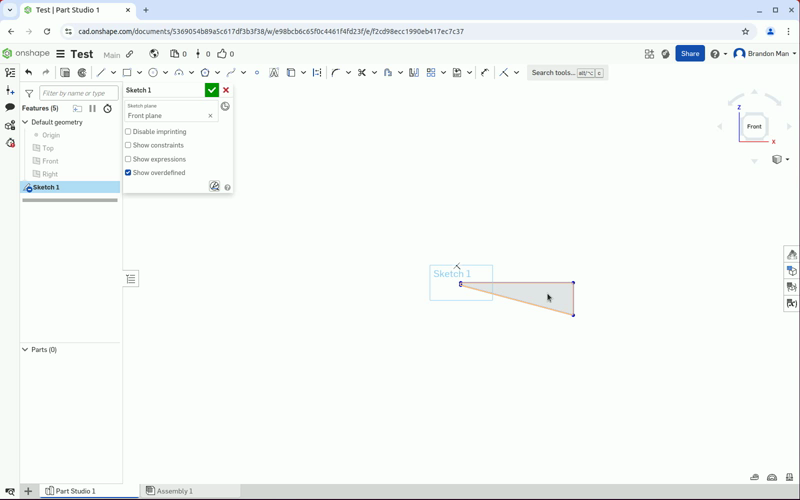
click(547, 293)
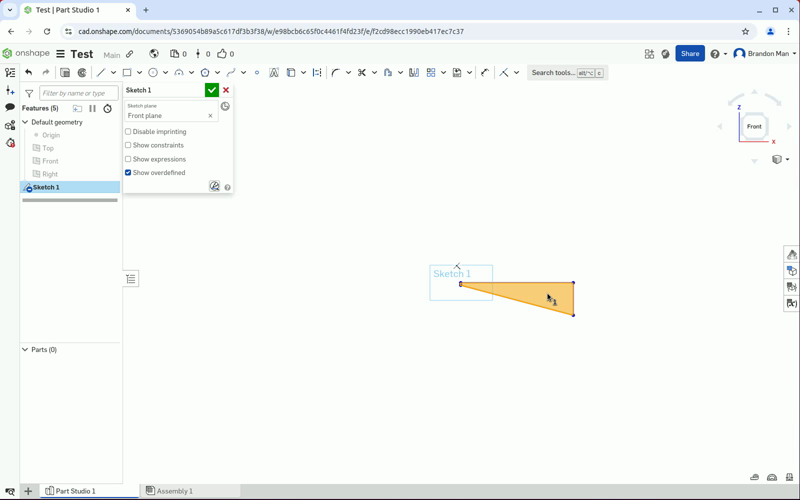
mouse_move(73, 352)
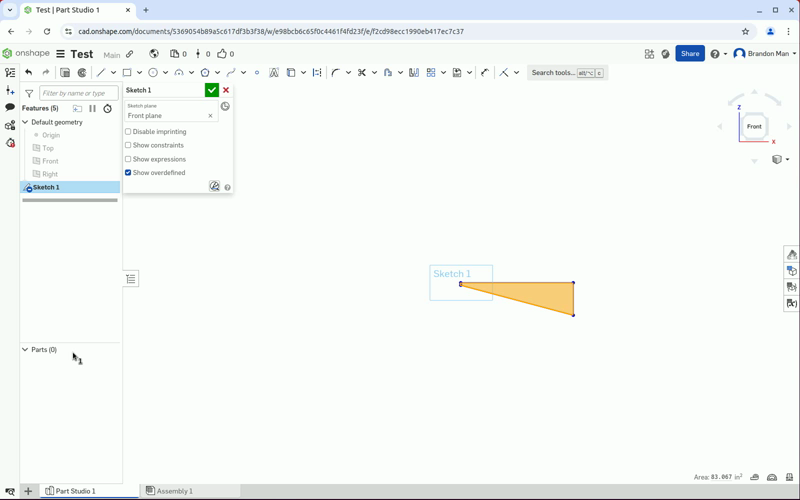
key(shift+y)
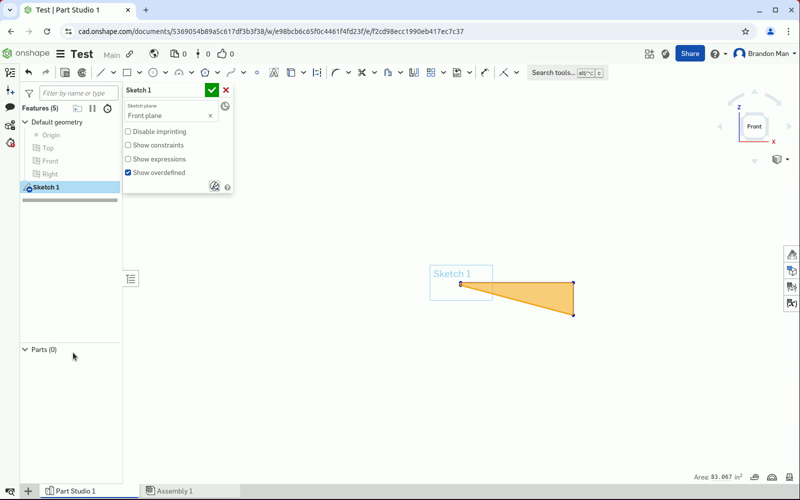
key(shift+e)
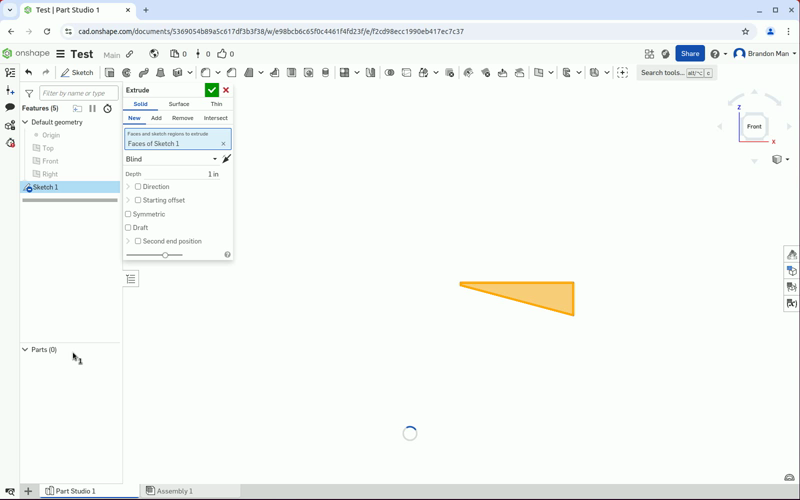
mouse_move(143, 106)
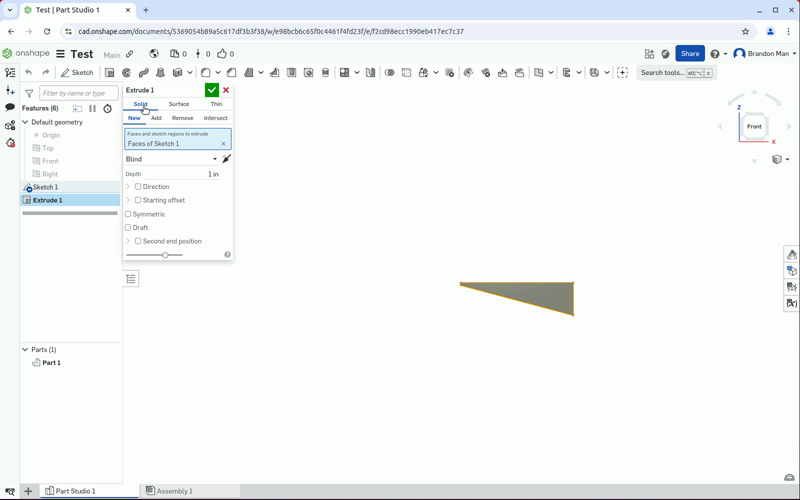
click(143, 106)
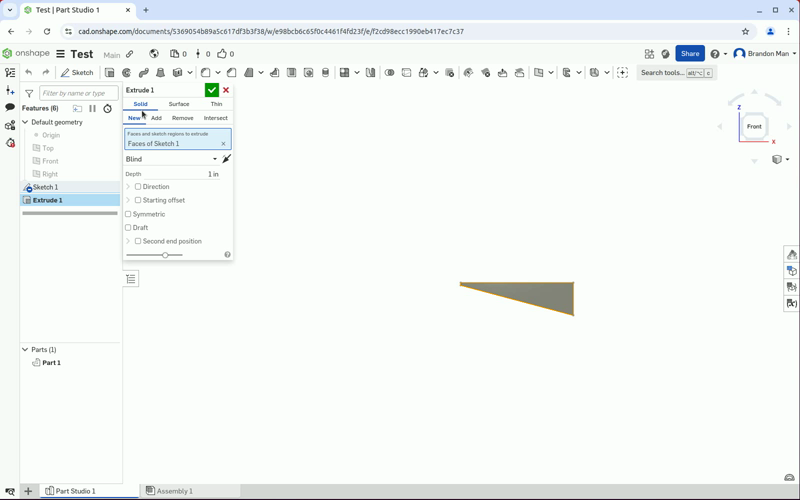
mouse_move(137, 120)
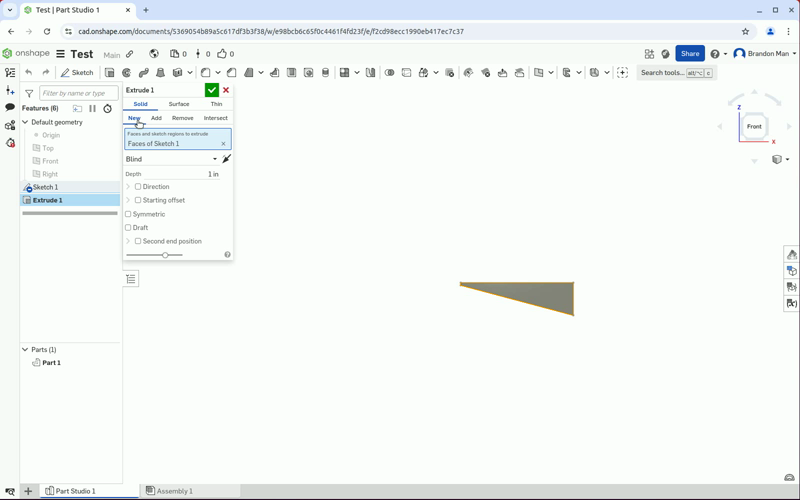
click(137, 120)
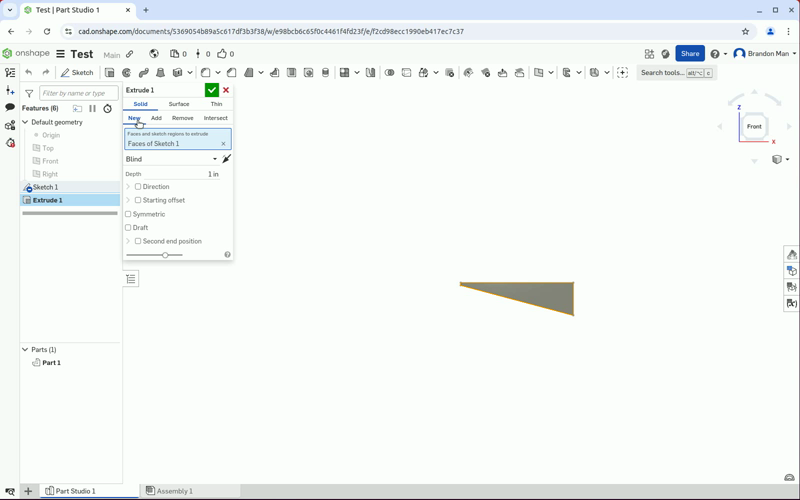
key(tab, 4)
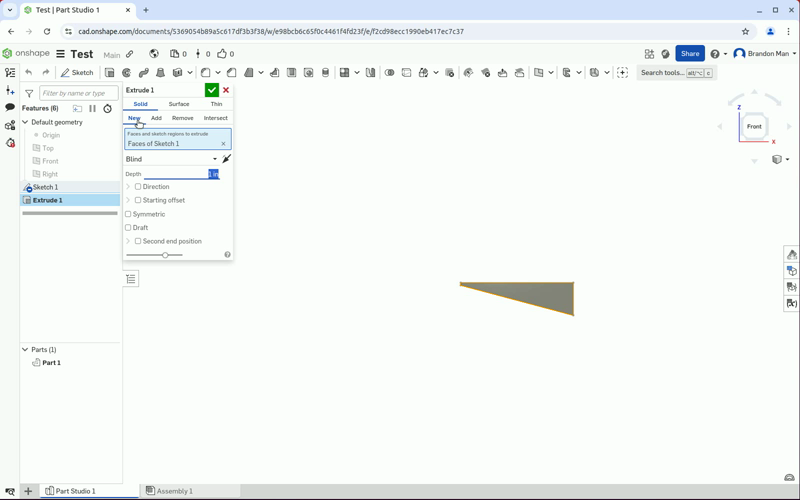
text(-0.241)
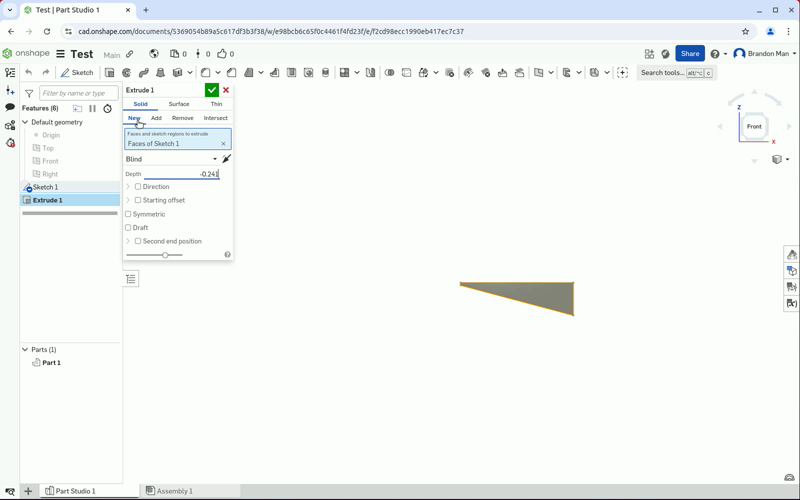
key(enter)
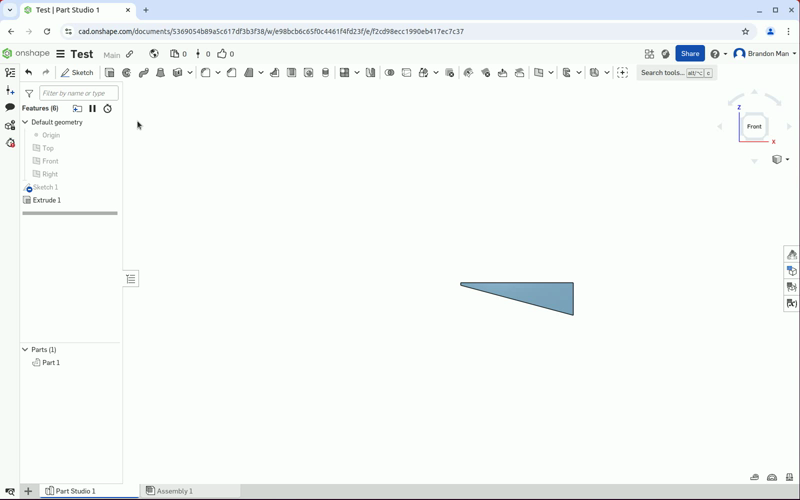
key(shift+h)
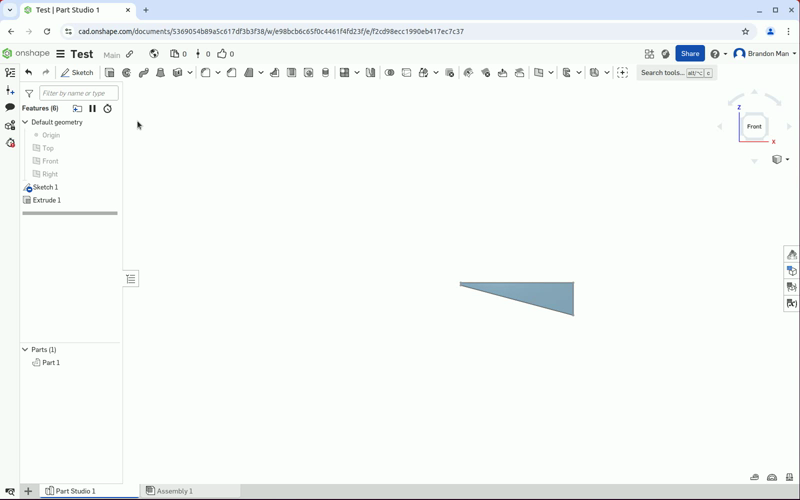
key(shift+h)
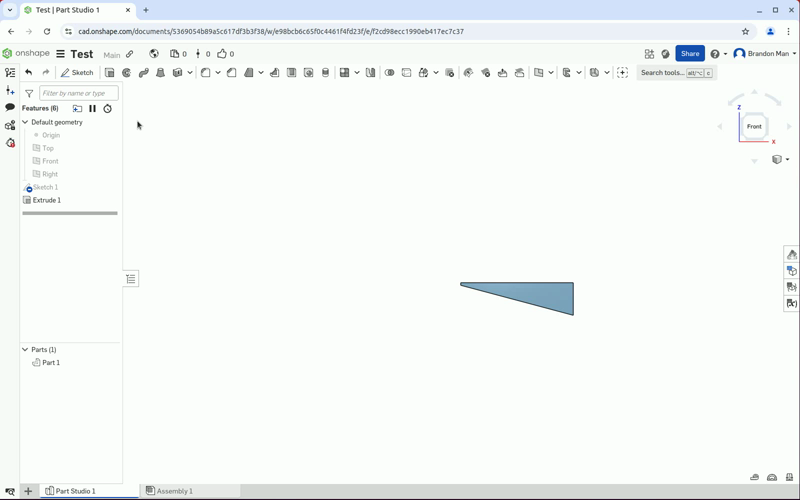
mouse_move(73, 189)
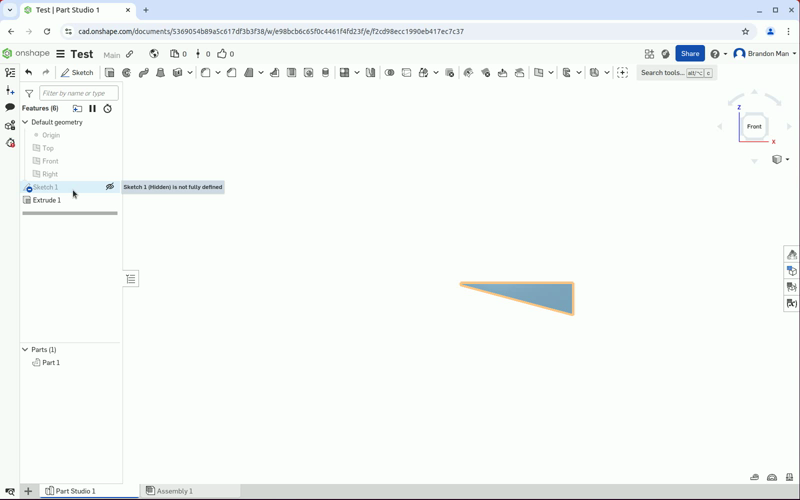
click(73, 189)
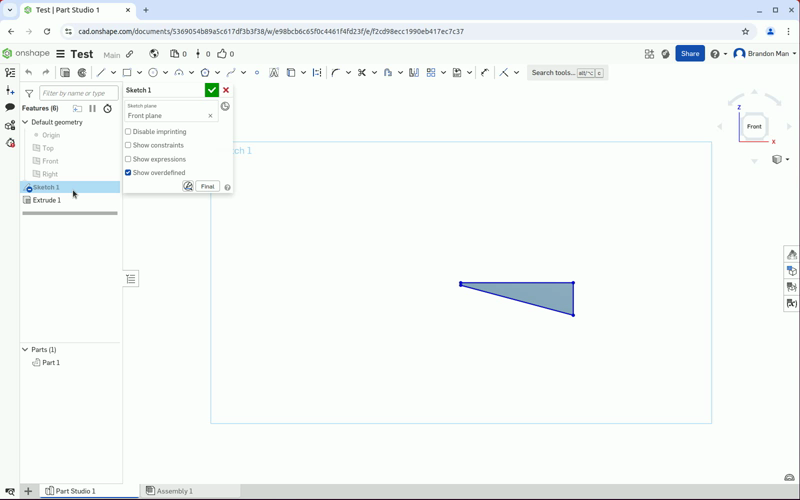
mouse_move(229, 92)
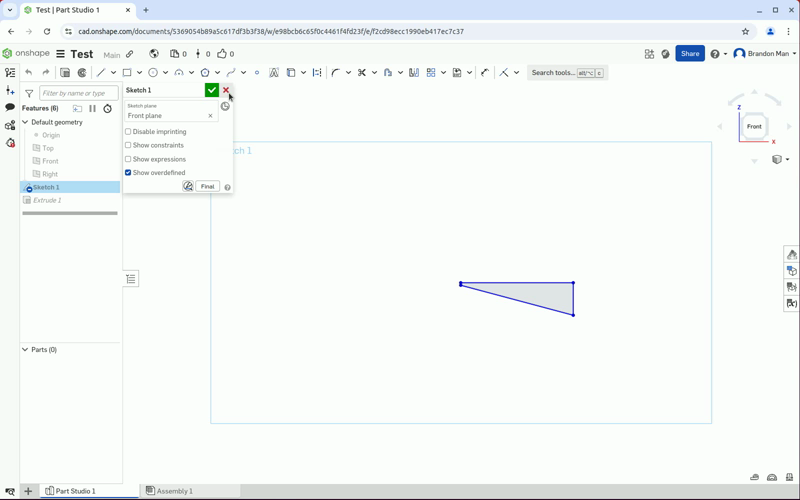
click(229, 92)
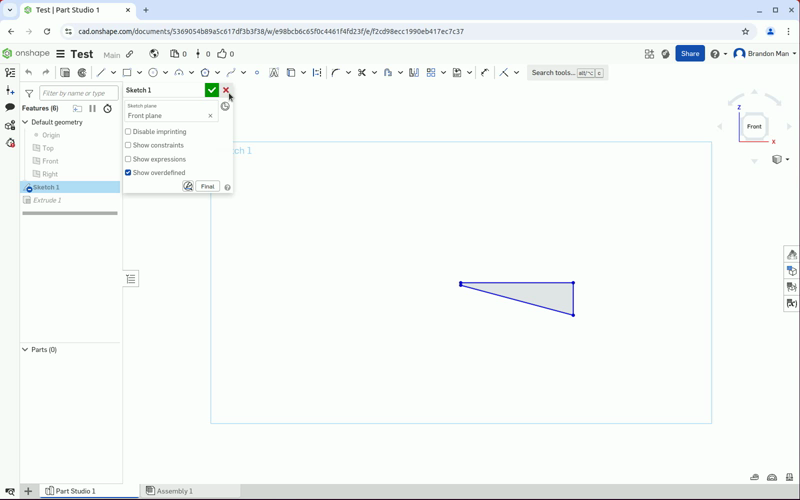
key(shift+s)
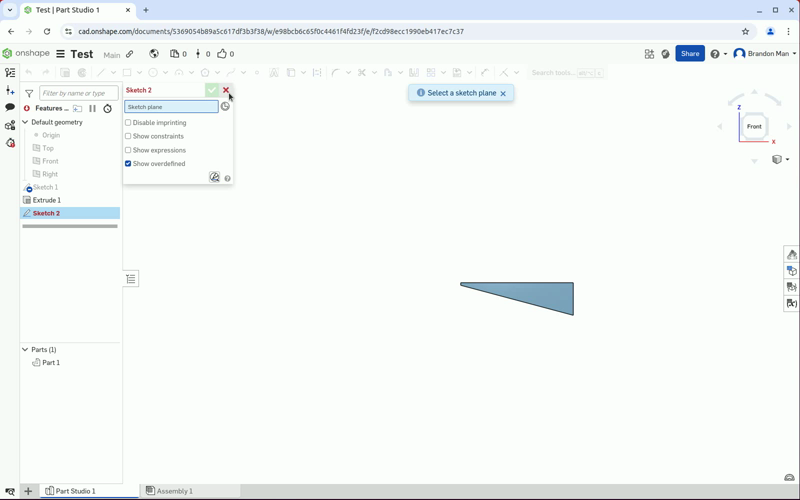
mouse_move(73, 163)
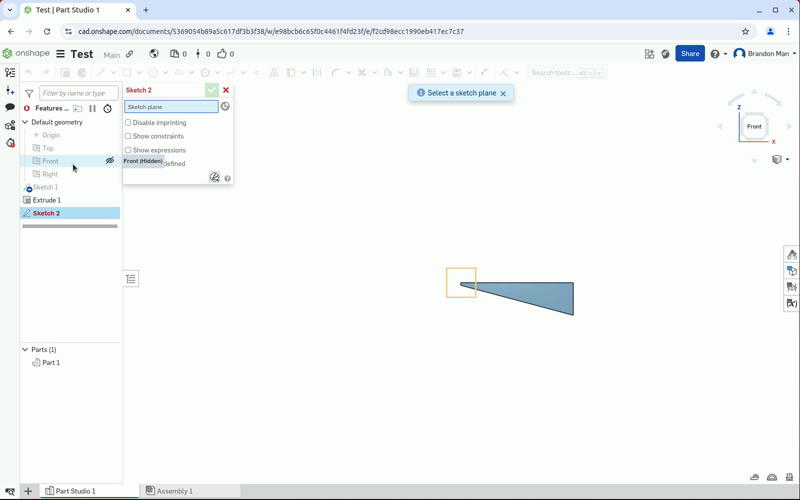
click(73, 163)
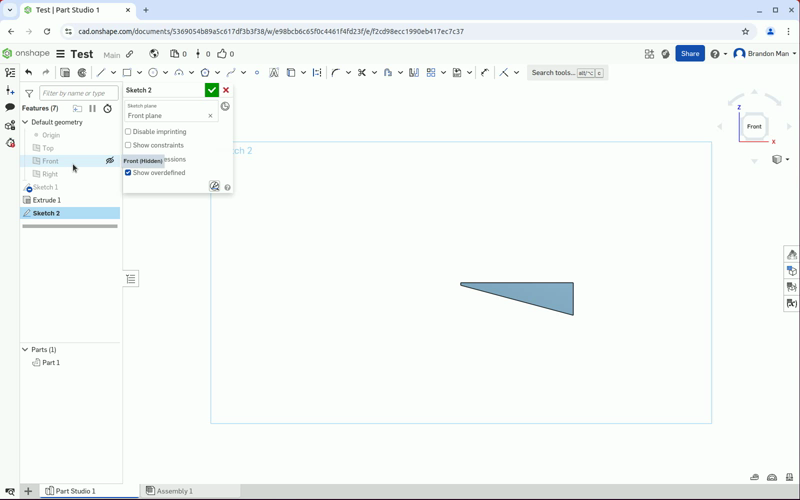
mouse_move(73, 352)
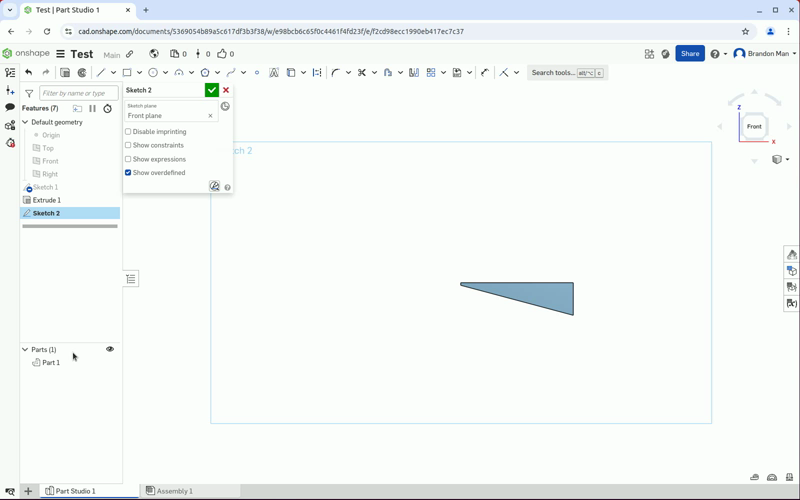
key(y)
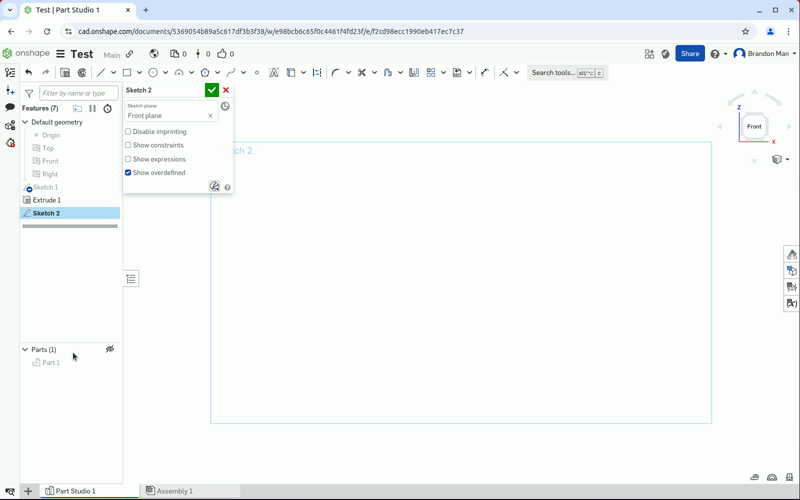
key(l)
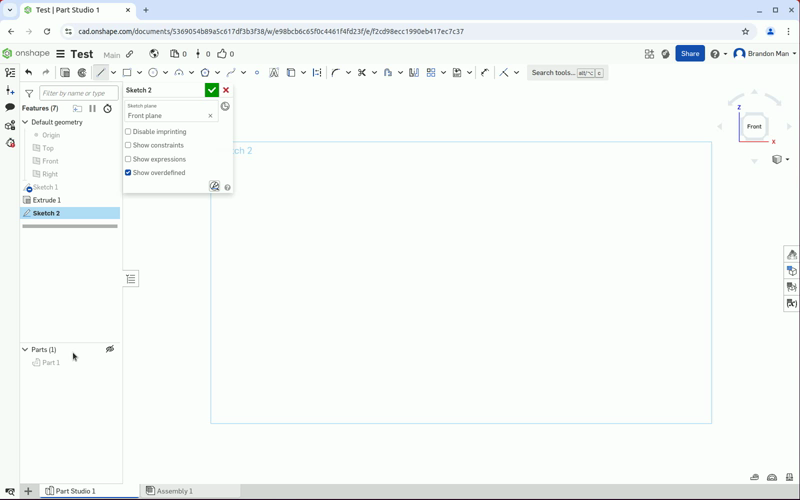
key_down(shift)
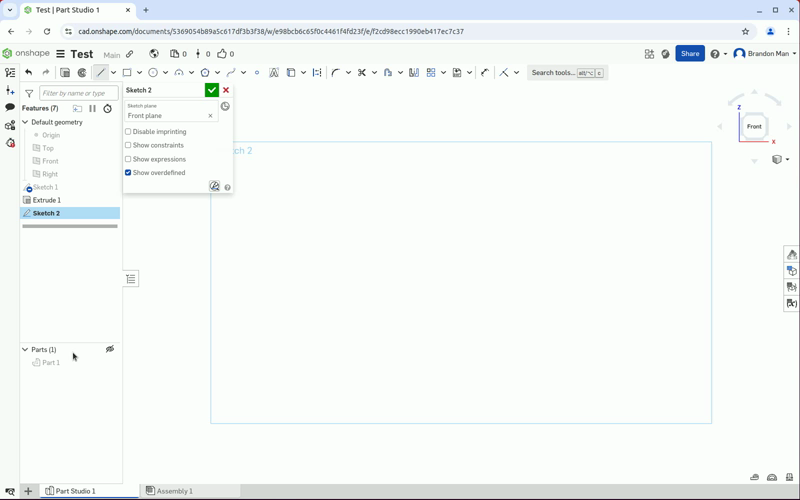
mouse_move(460, 282)
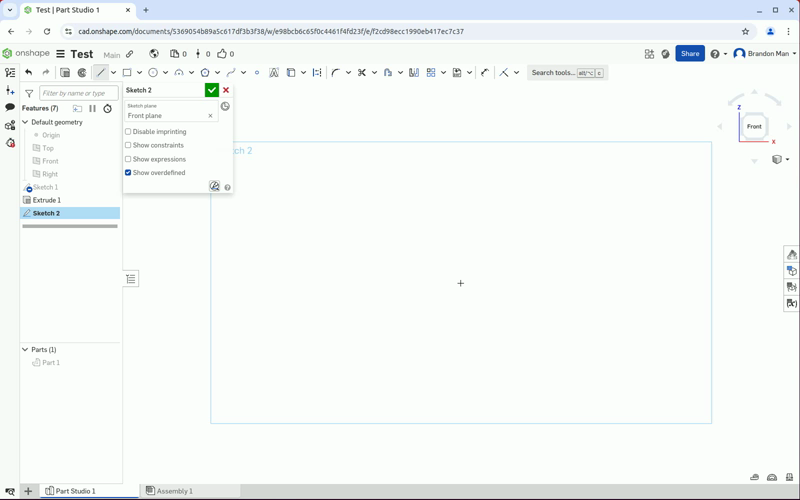
click(460, 282)
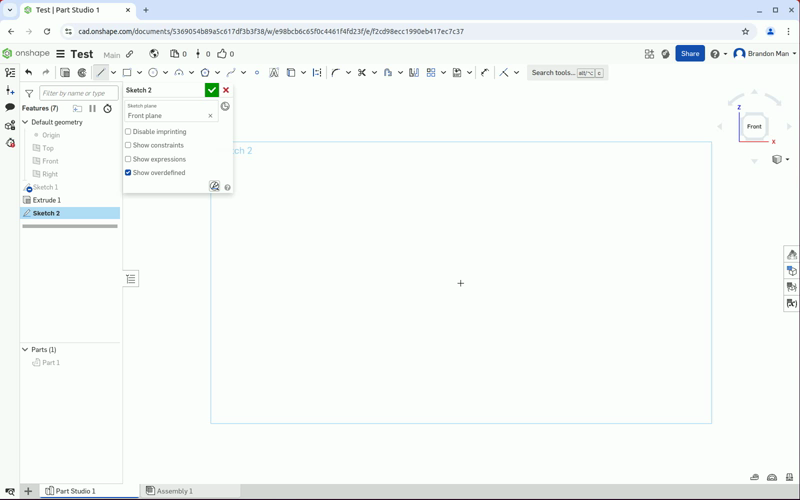
key_up(shift)
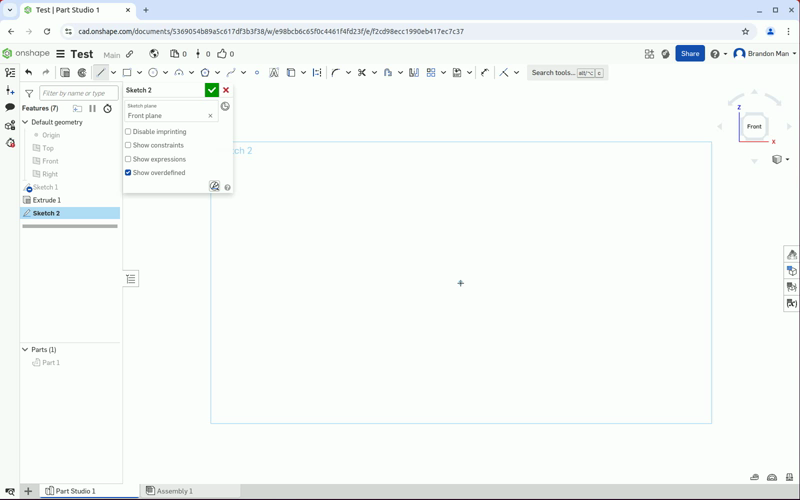
key_down(shift)
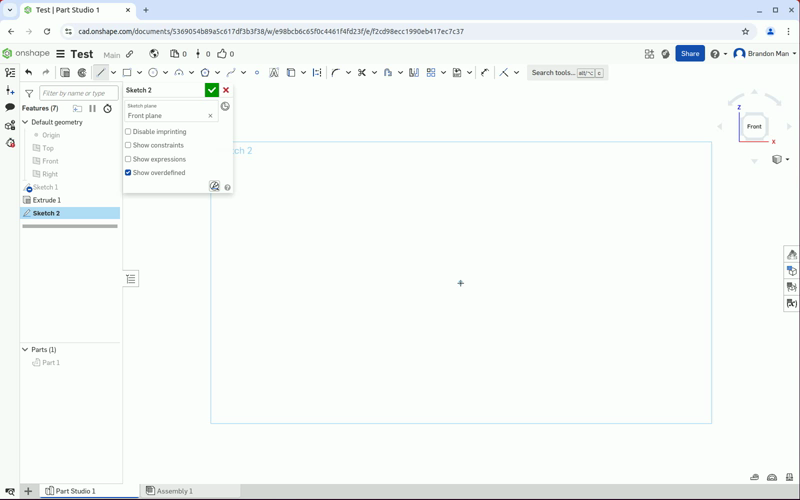
mouse_move(573, 282)
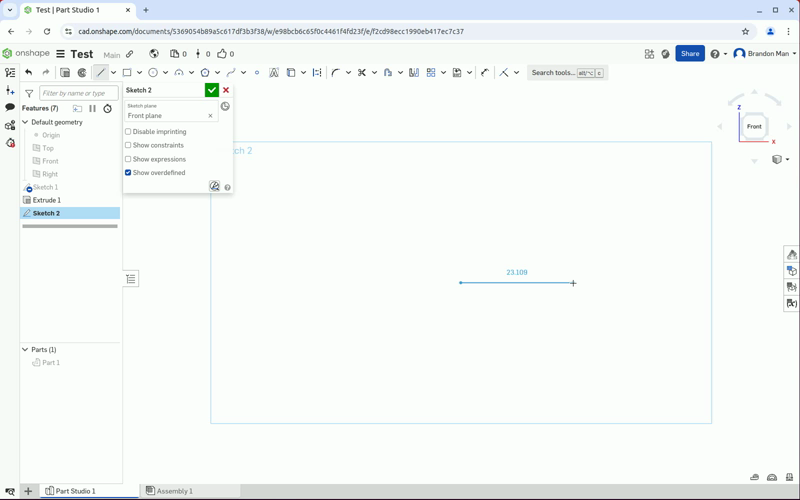
click(573, 282)
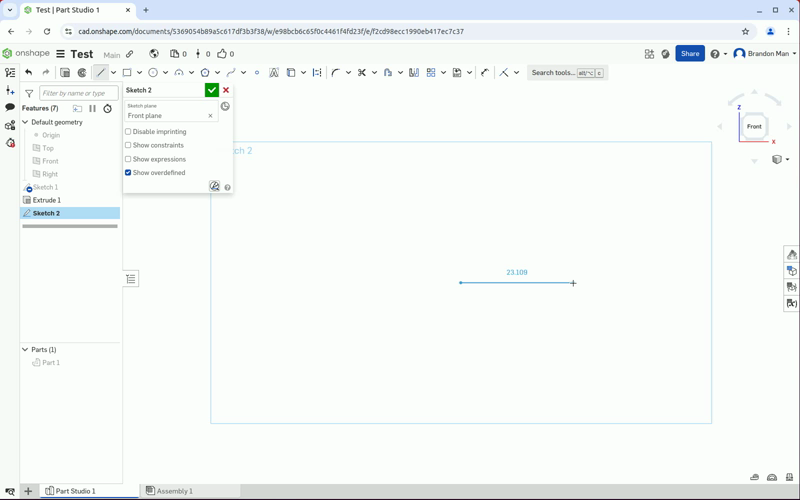
key_up(shift)
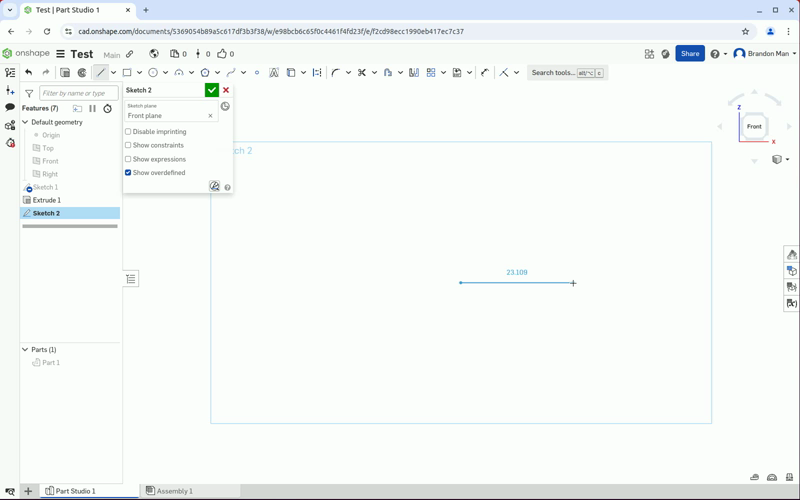
key_down(shift)
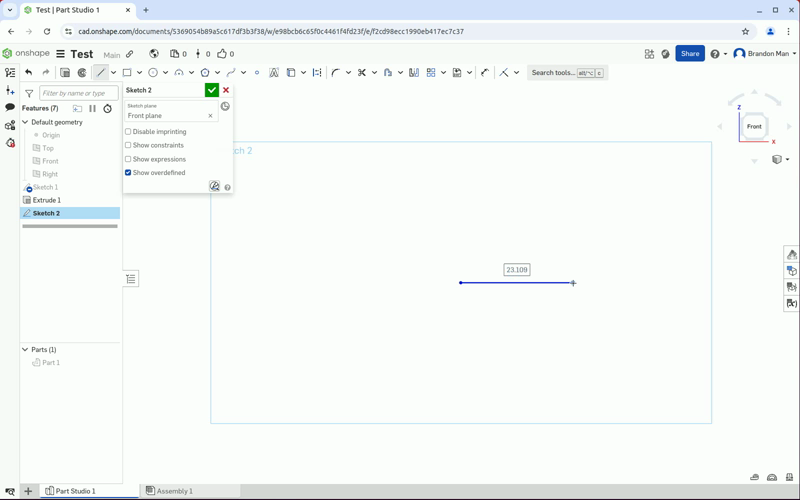
mouse_move(589, 282)
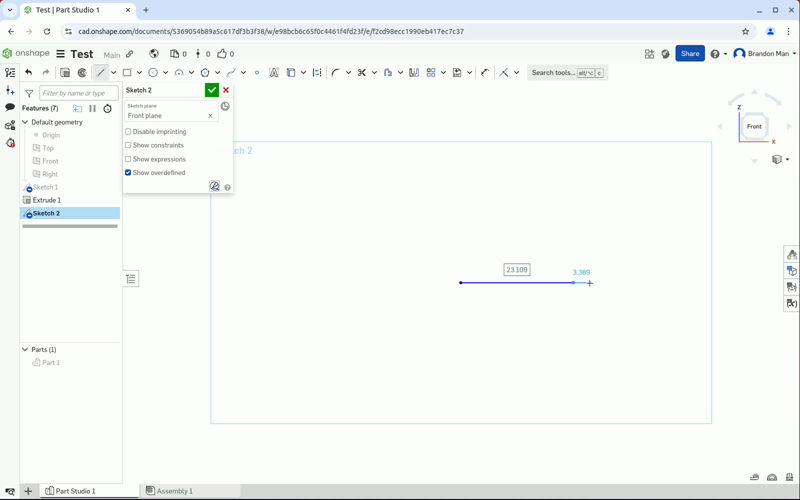
mouse_move(573, 249)
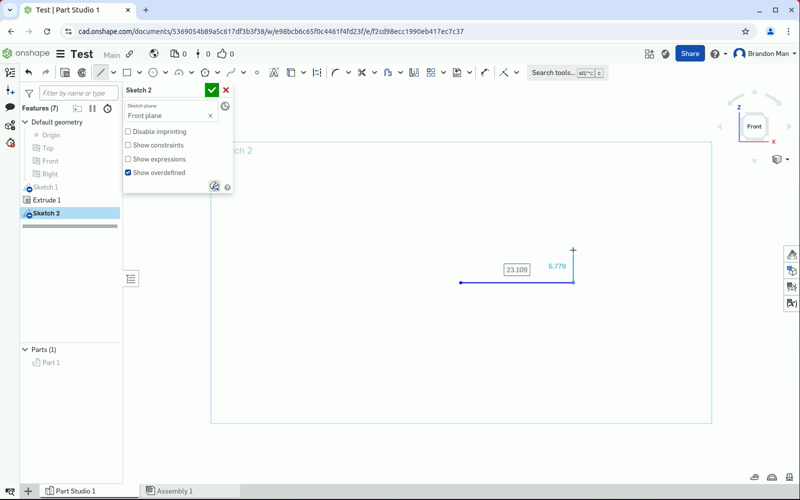
click(573, 249)
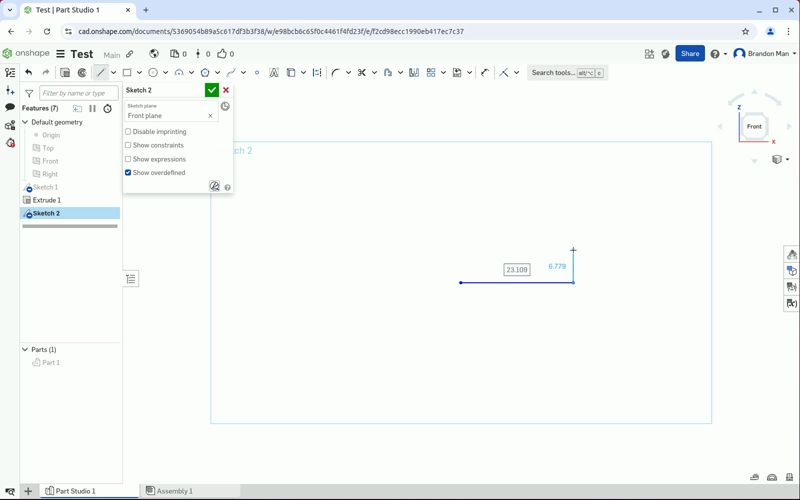
key_up(shift)
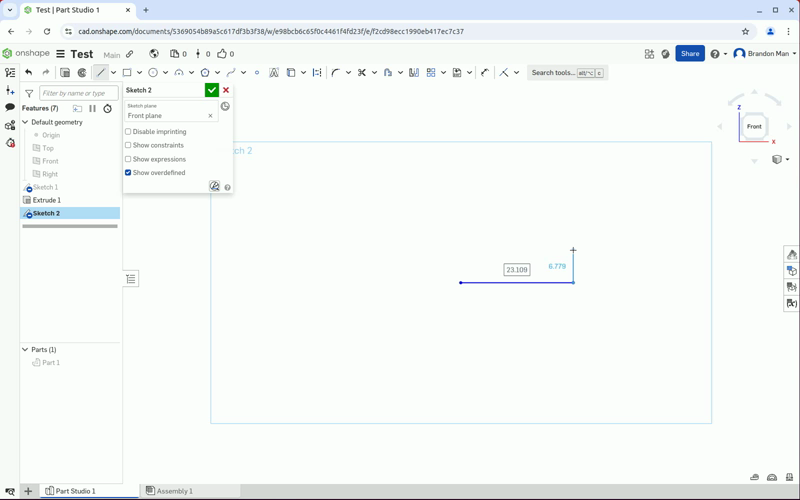
key_down(shift)
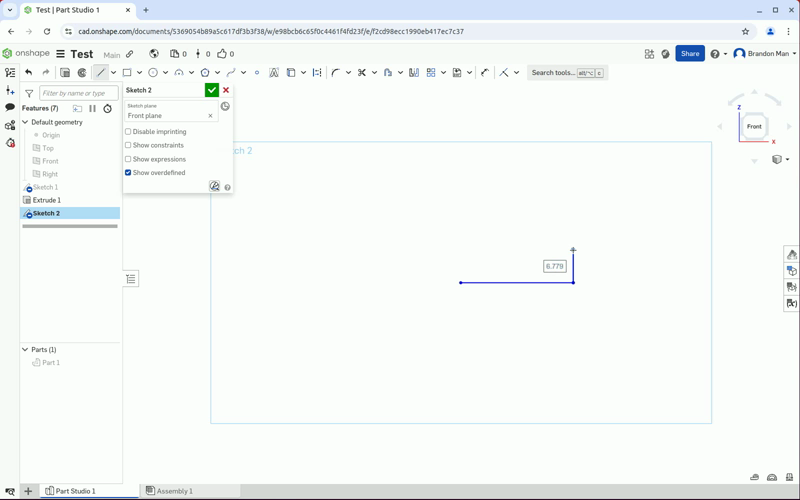
mouse_move(460, 280)
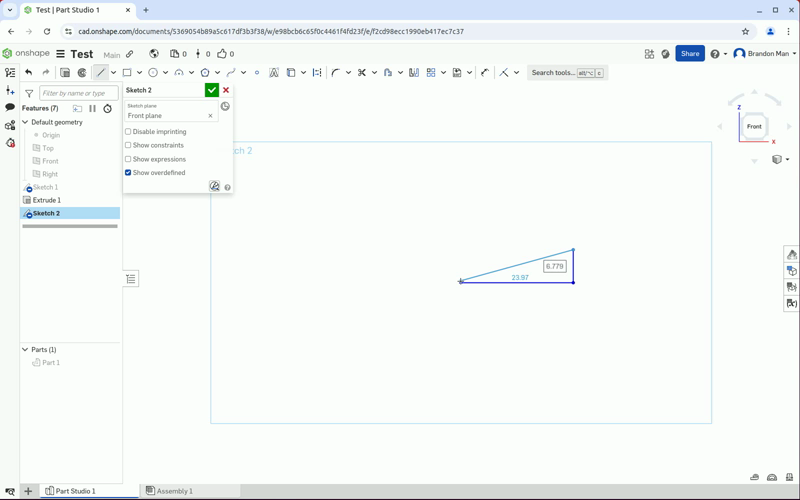
scroll(6)
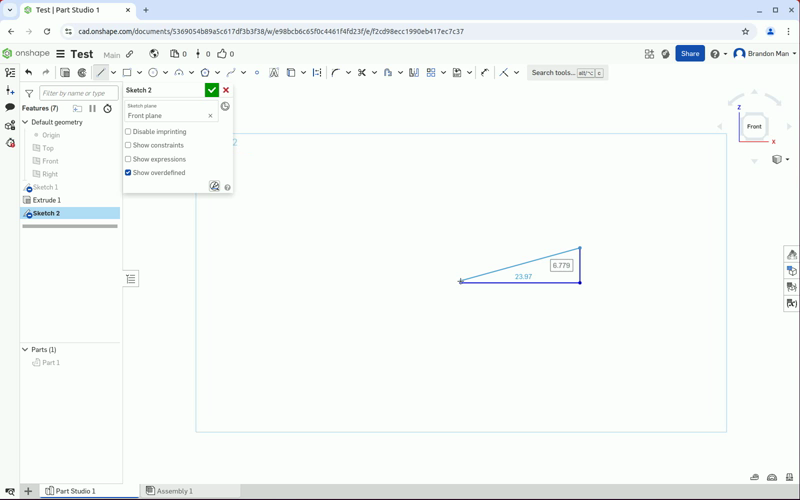
scroll(6)
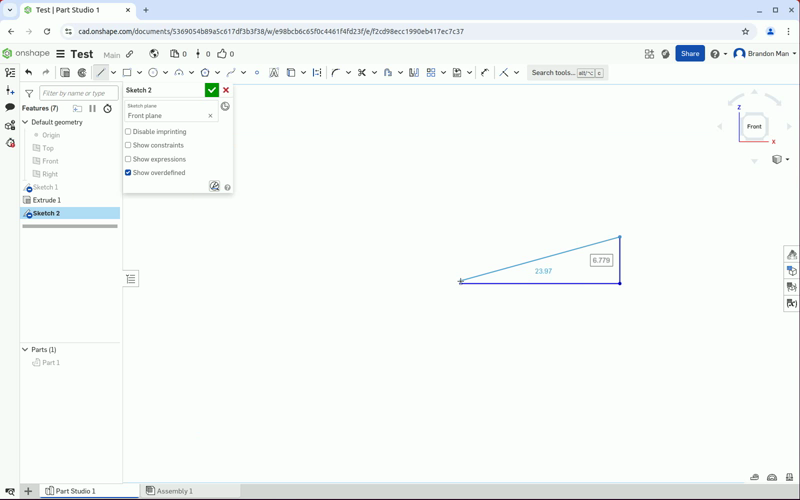
scroll(6)
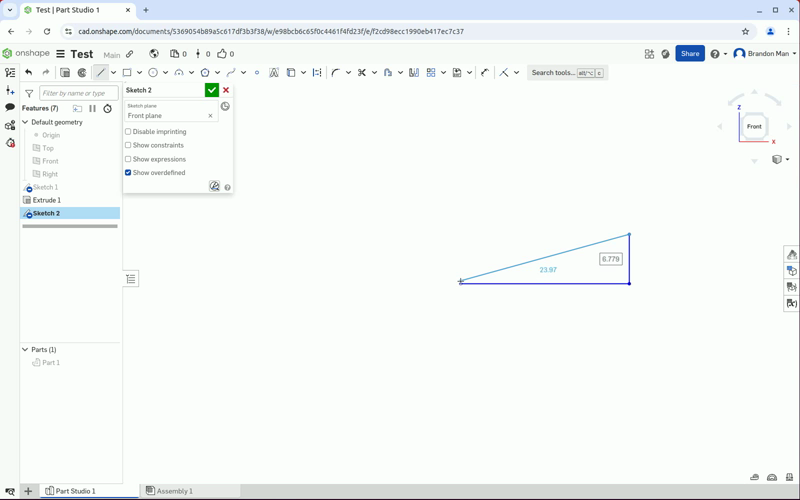
scroll(6)
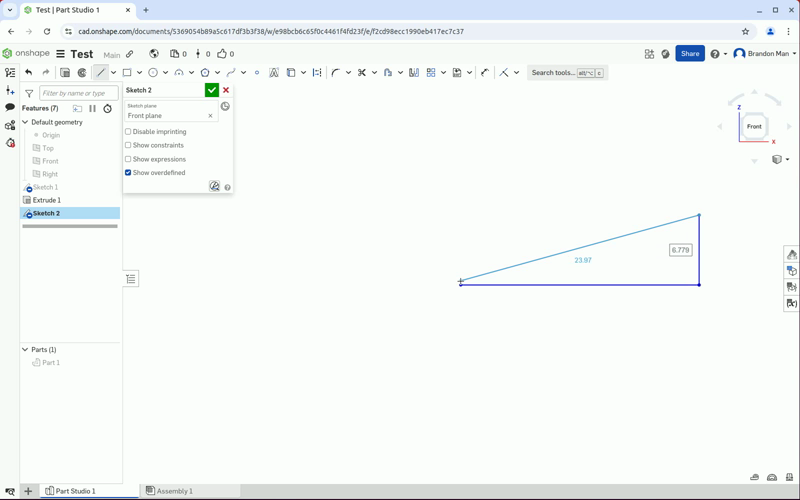
scroll(6)
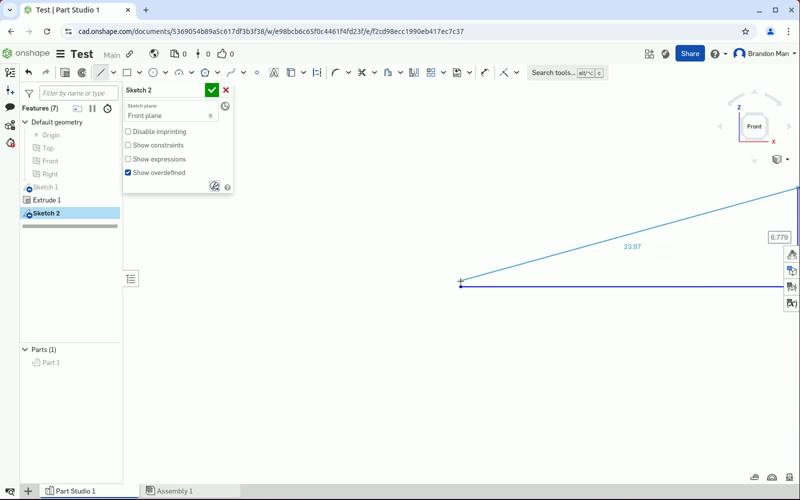
scroll(6)
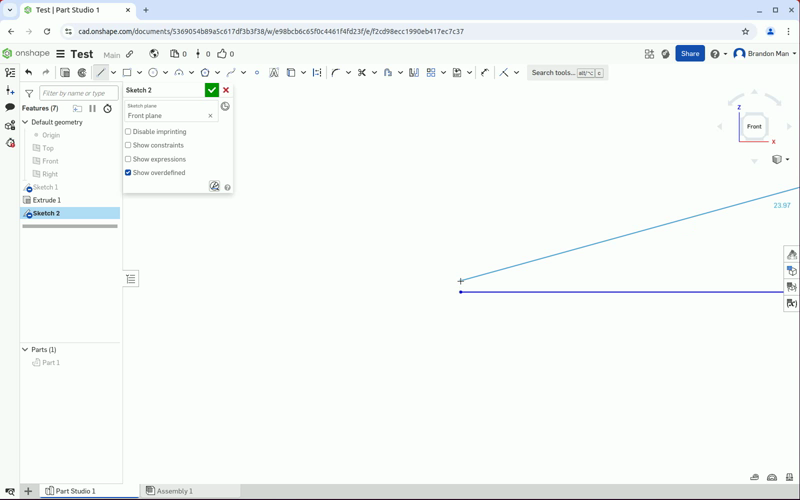
scroll(6)
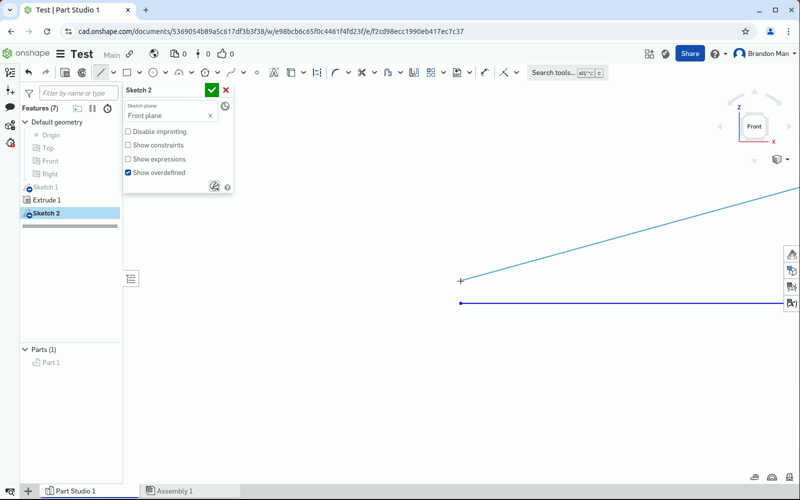
click(460, 280)
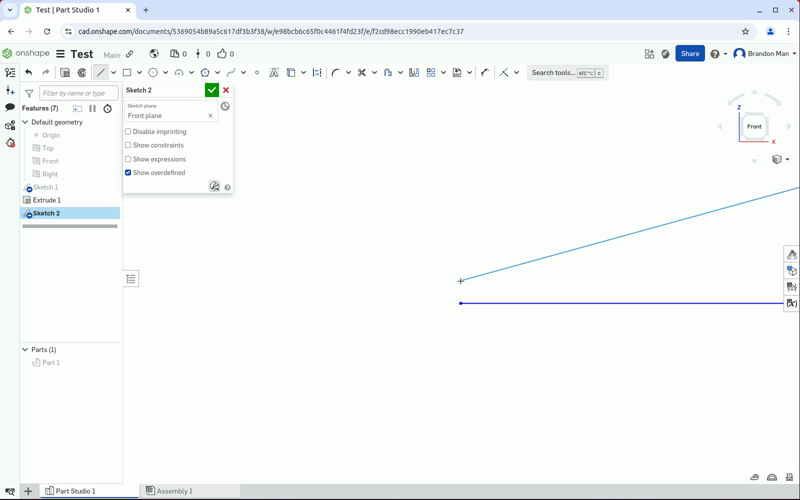
scroll(-6)
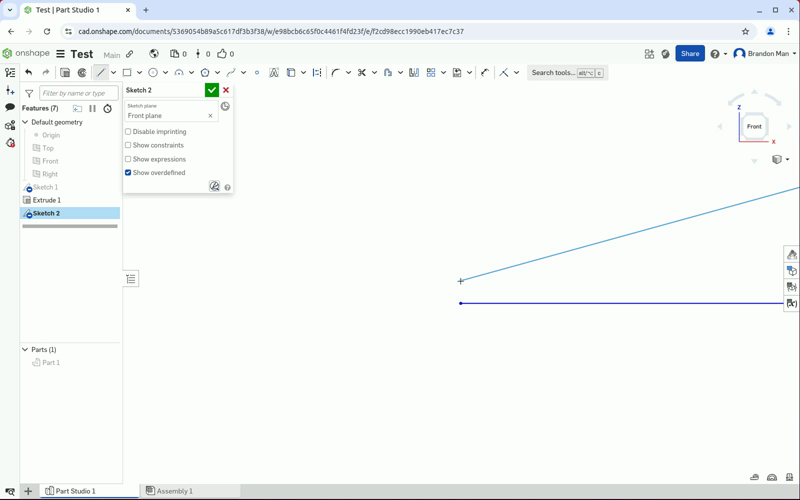
scroll(-6)
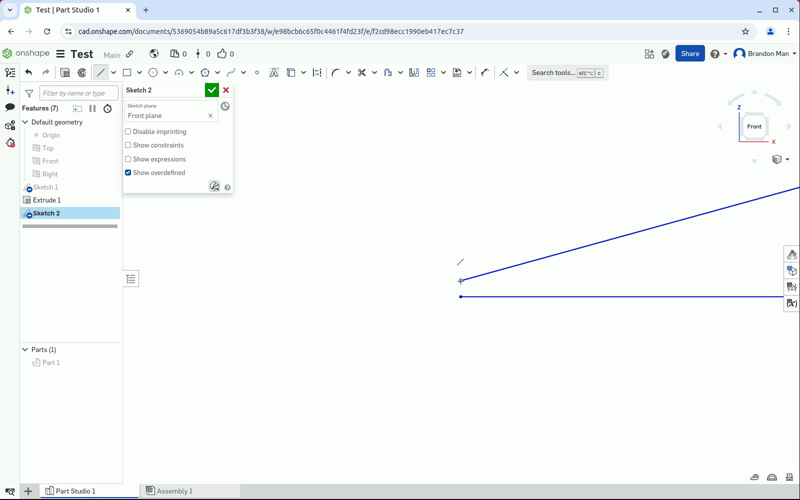
scroll(-6)
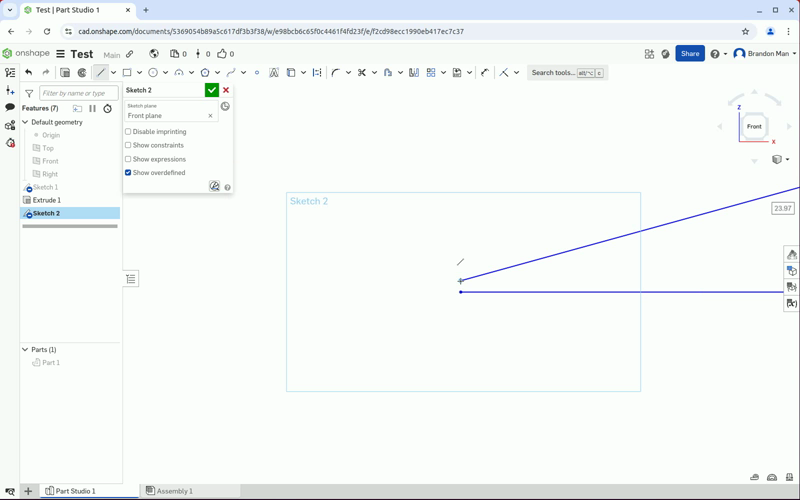
scroll(-6)
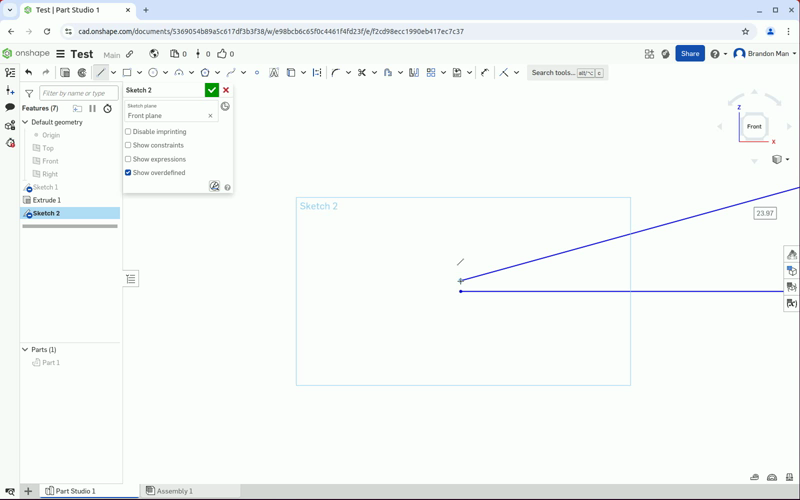
scroll(-6)
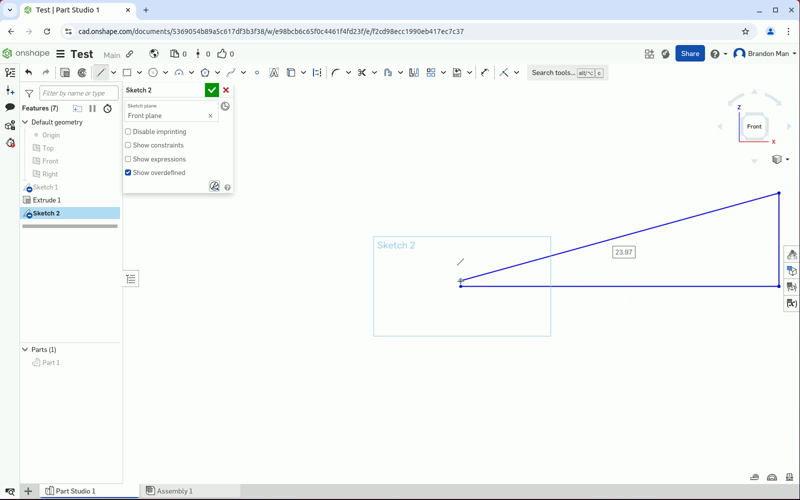
scroll(-6)
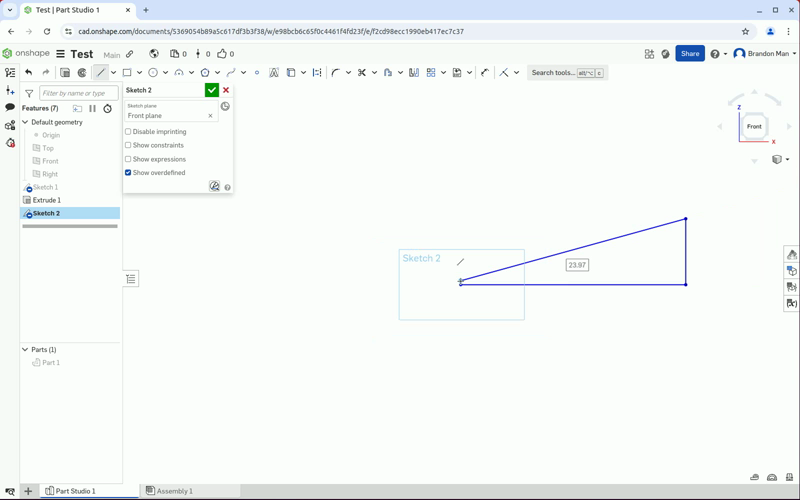
scroll(-6)
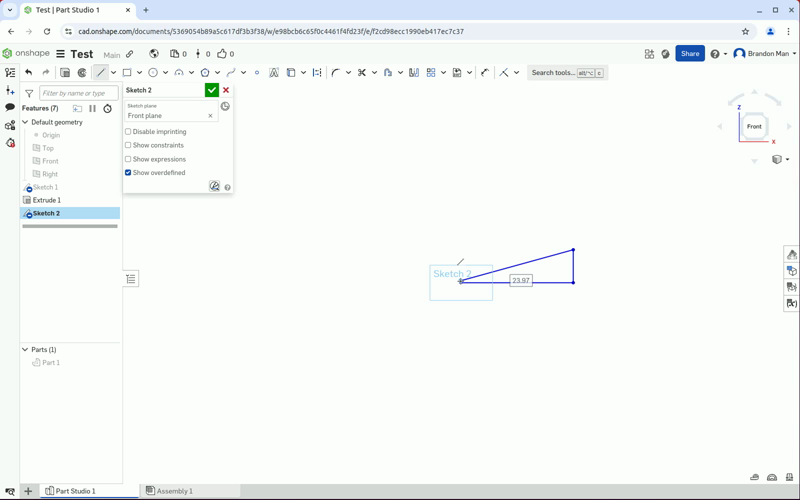
key_up(shift)
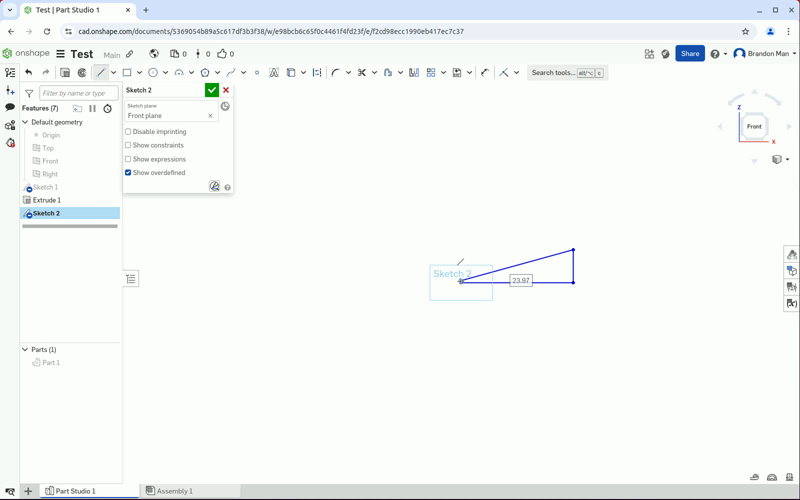
mouse_move(490, 280)
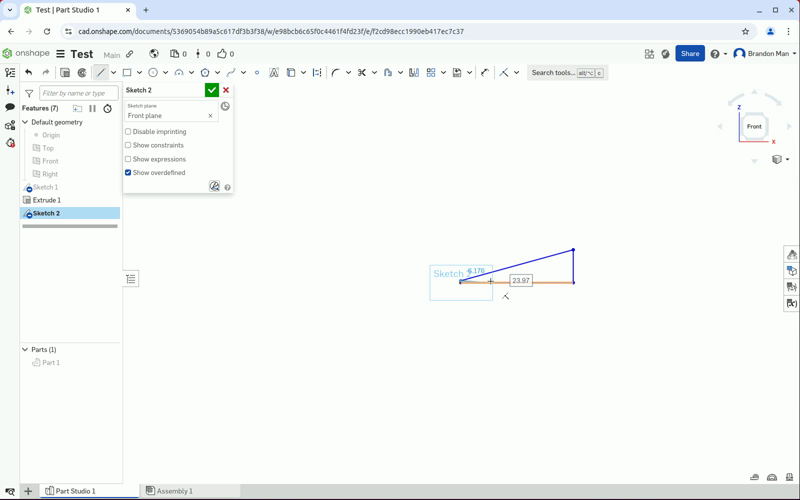
key_down(shift)
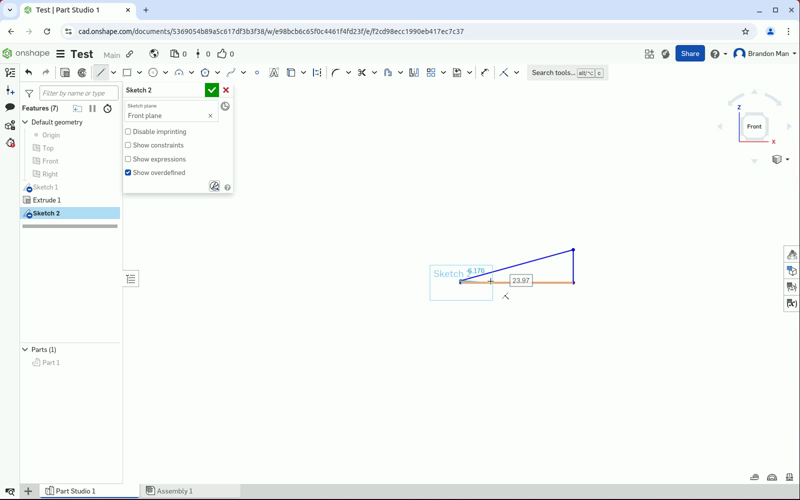
mouse_move(460, 282)
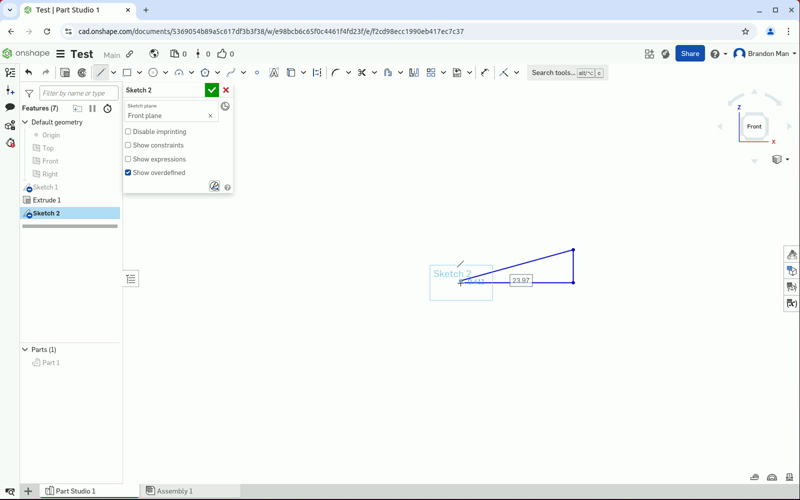
scroll(6)
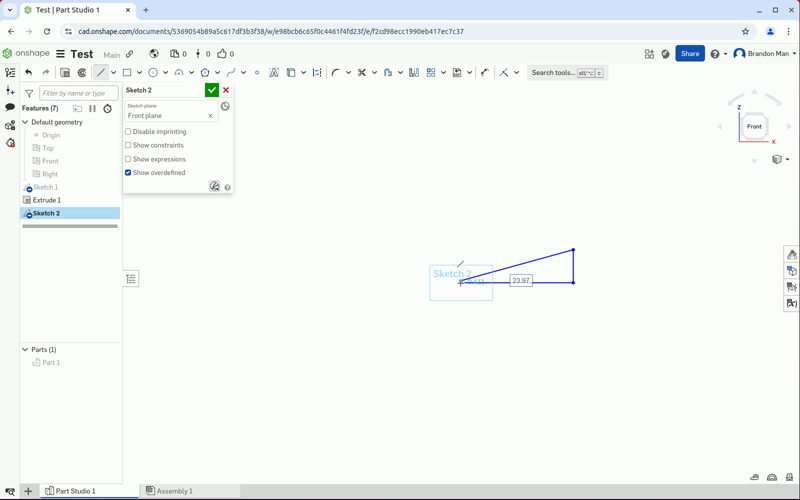
scroll(6)
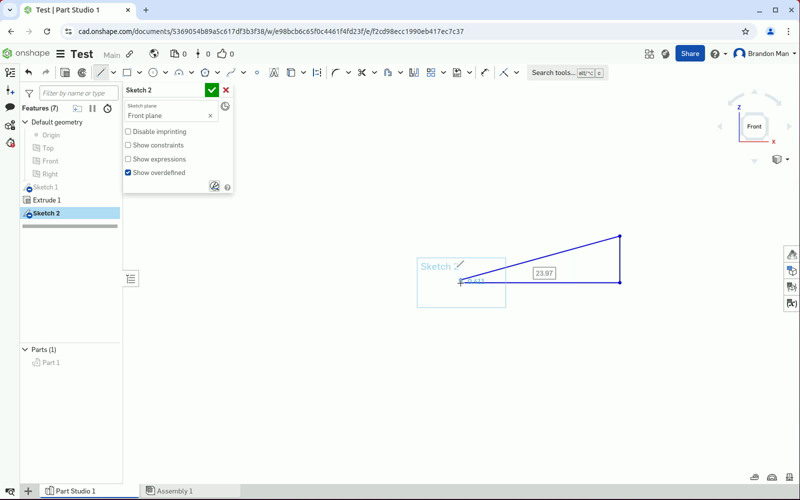
scroll(6)
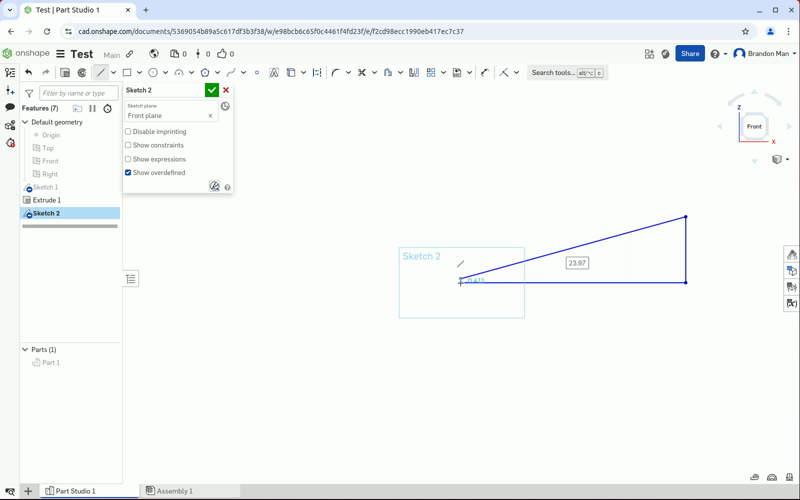
scroll(6)
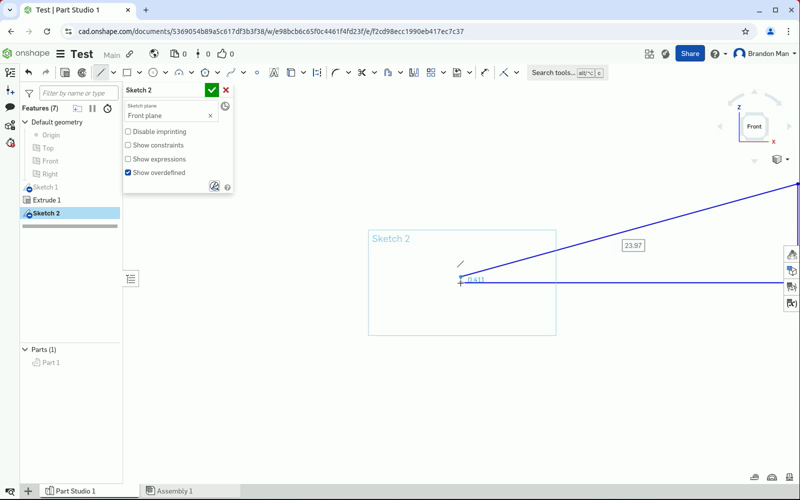
scroll(6)
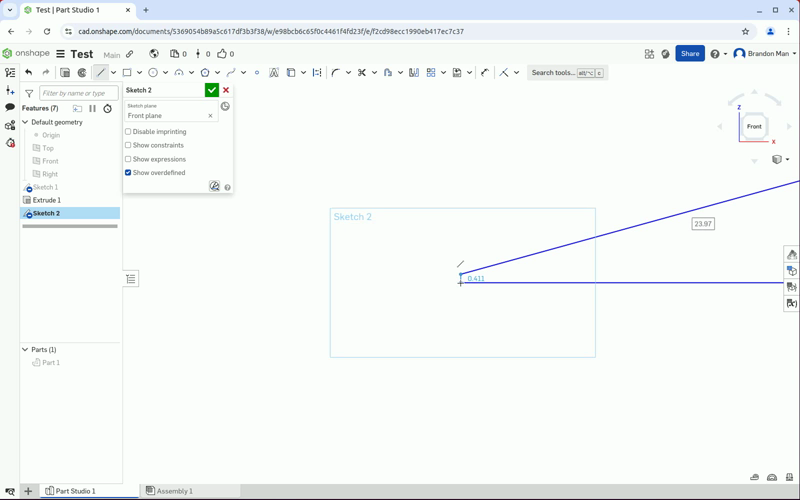
scroll(6)
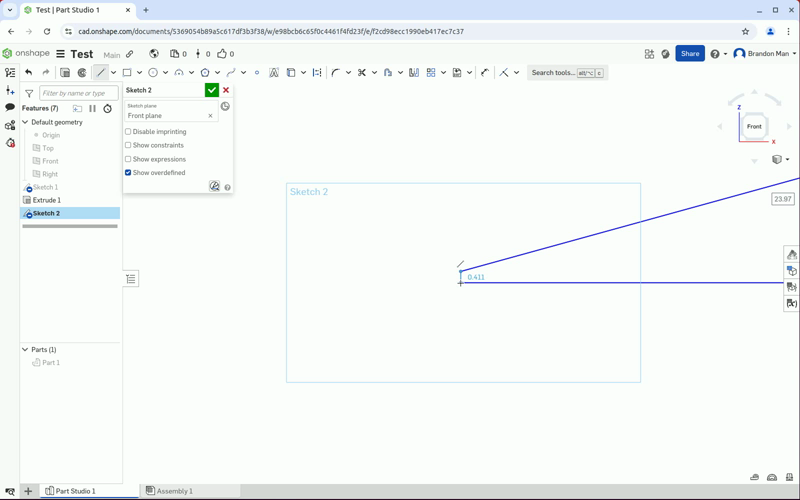
scroll(6)
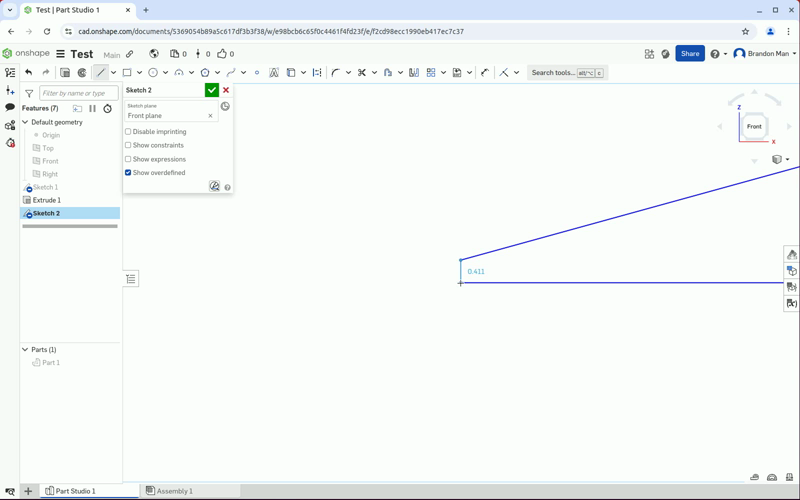
key_up(shift)
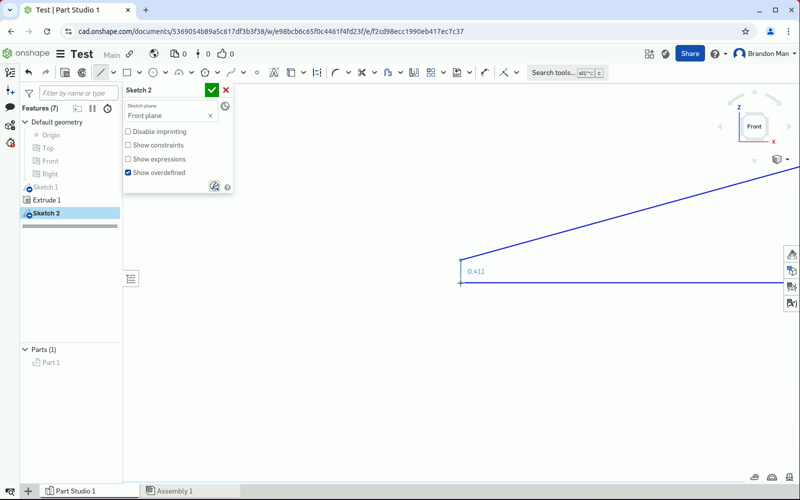
click(460, 282)
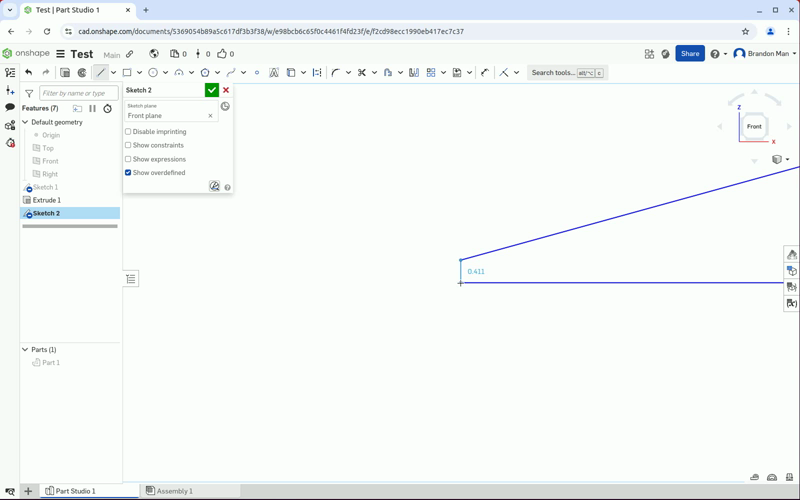
scroll(-6)
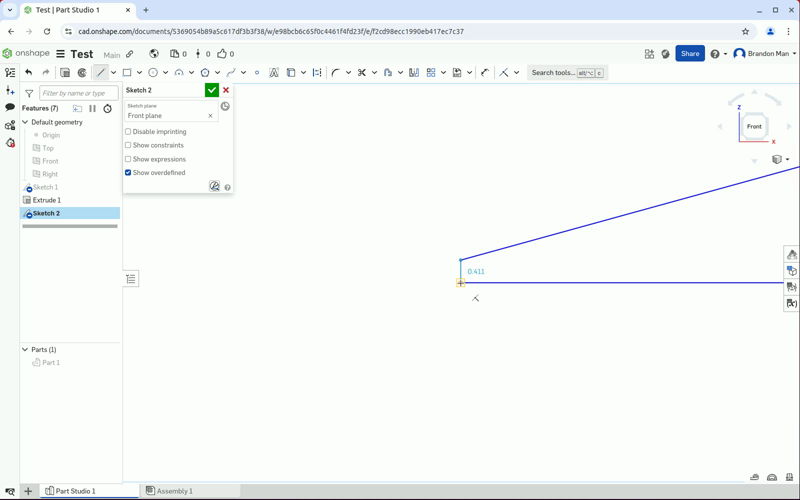
scroll(-6)
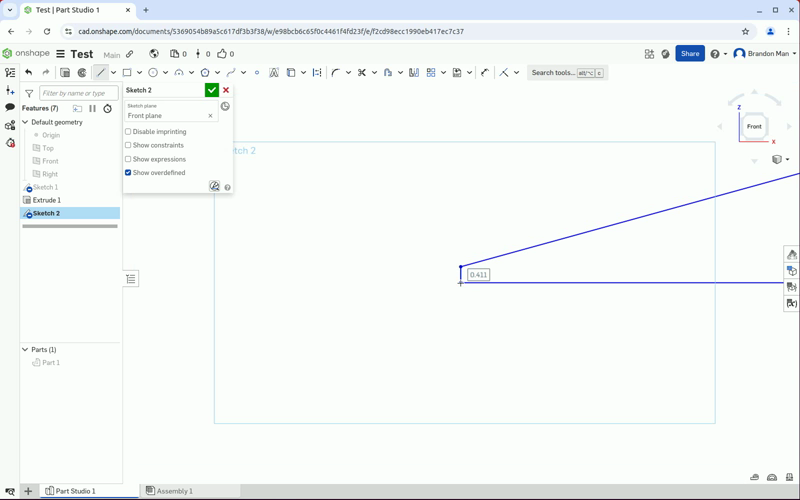
scroll(-6)
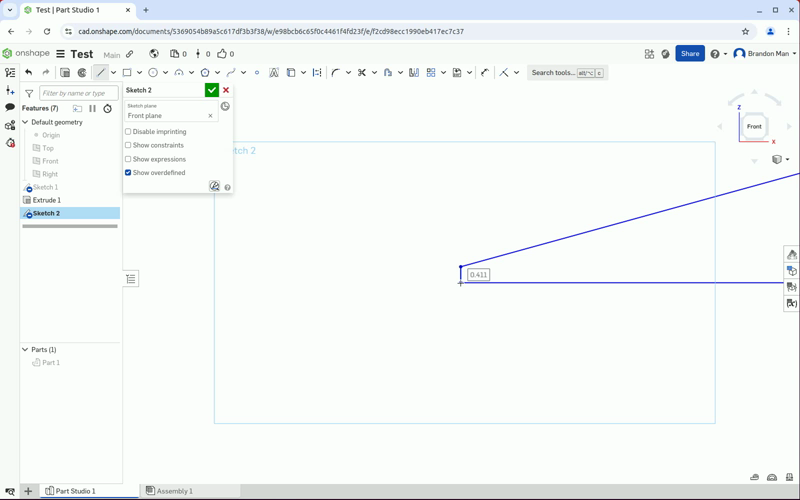
scroll(-6)
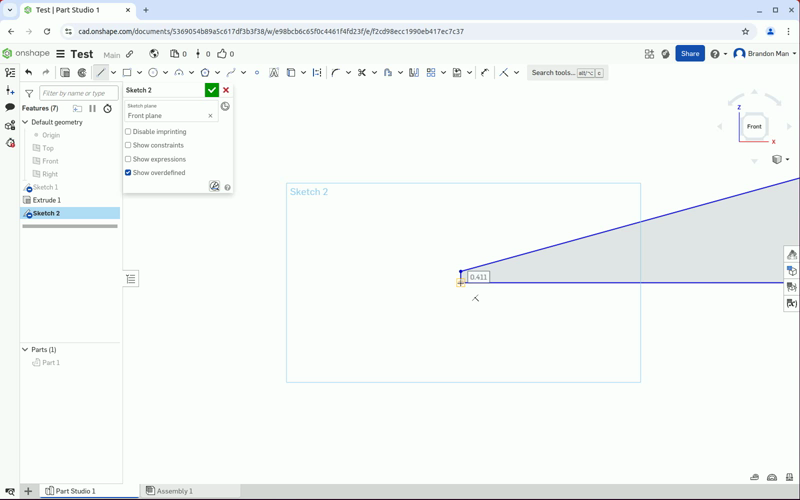
scroll(-6)
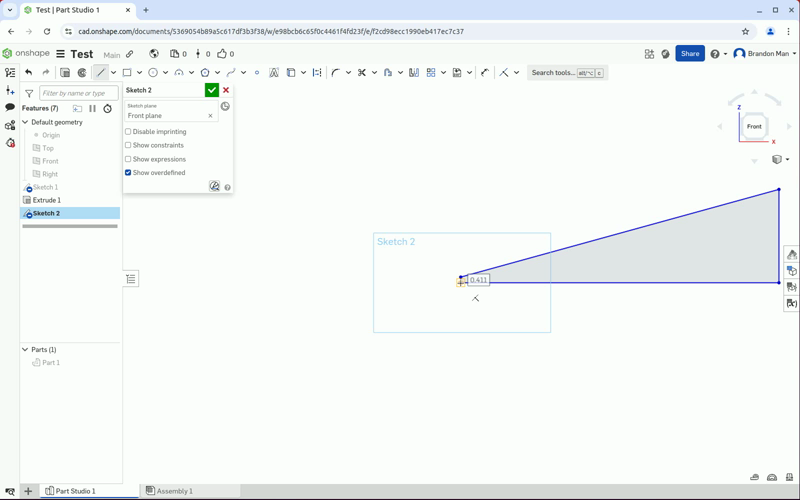
scroll(-6)
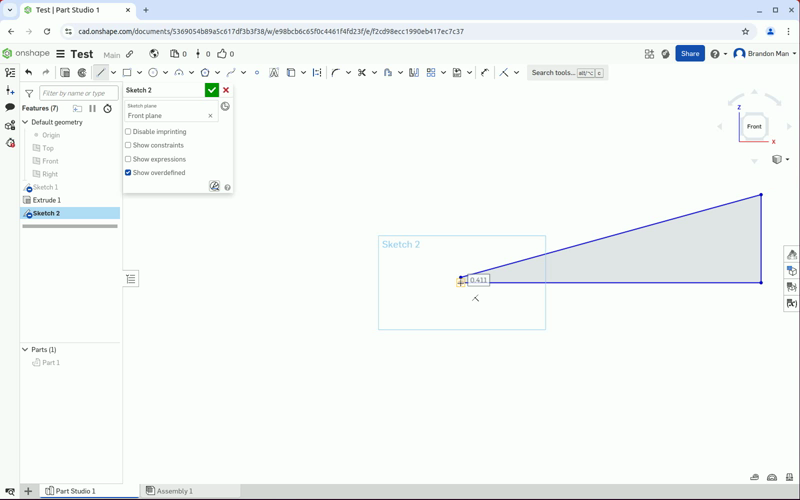
scroll(-6)
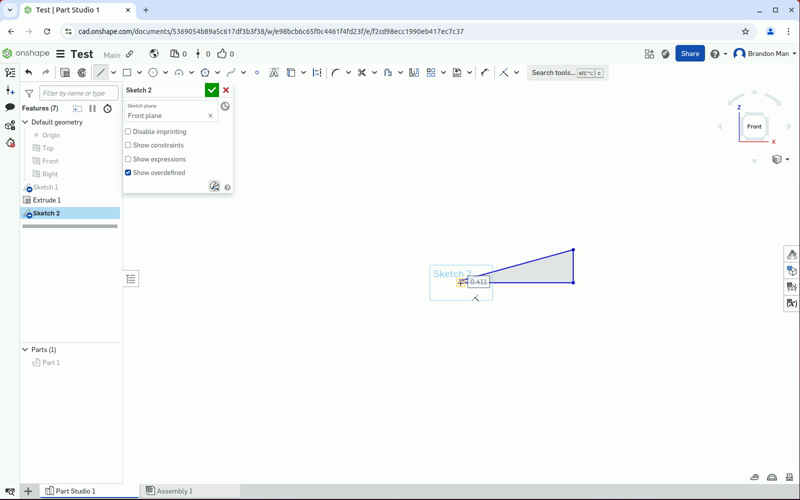
key(esc)
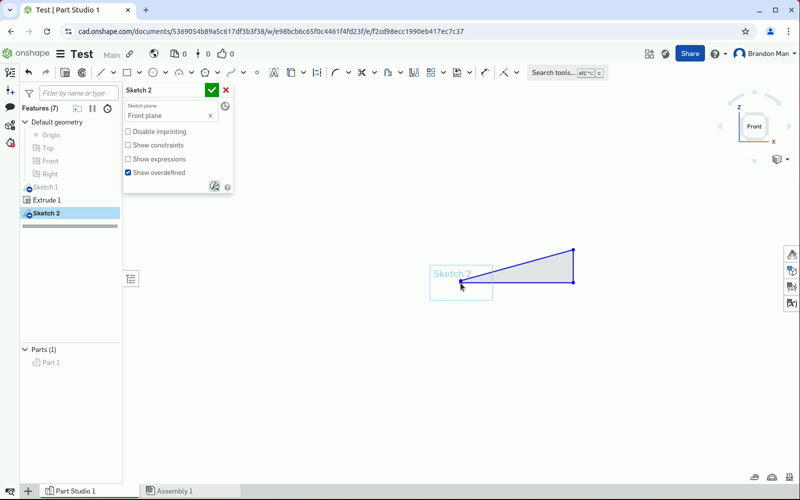
mouse_move(553, 263)
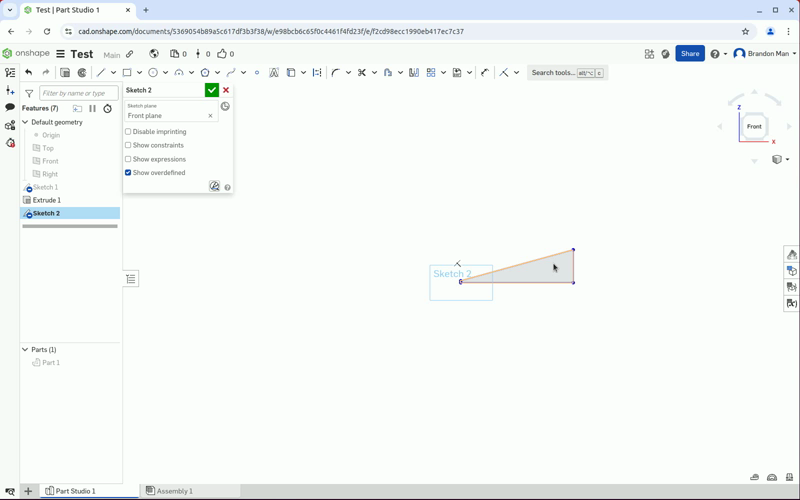
click(553, 263)
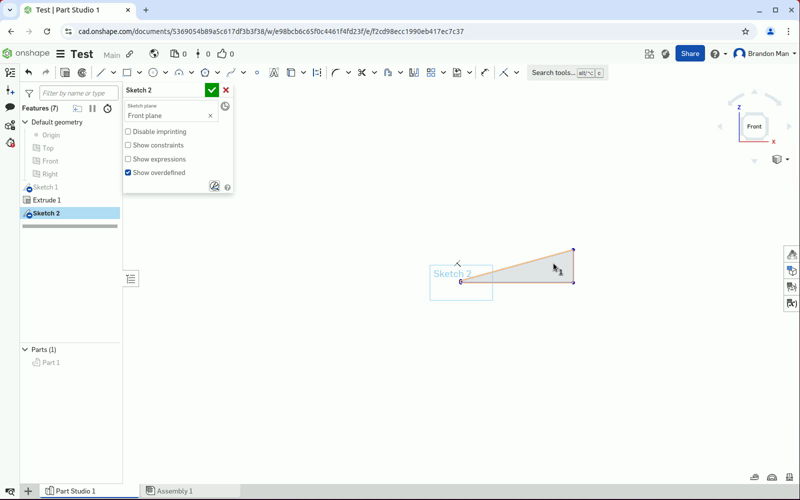
mouse_move(73, 352)
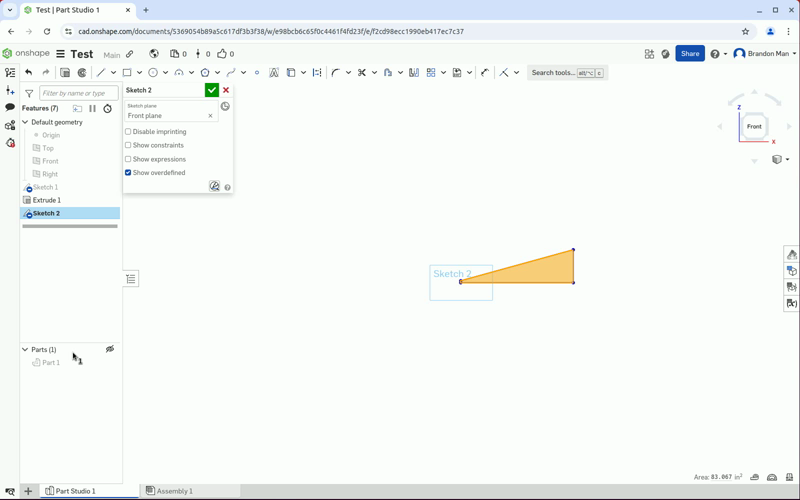
key(shift+y)
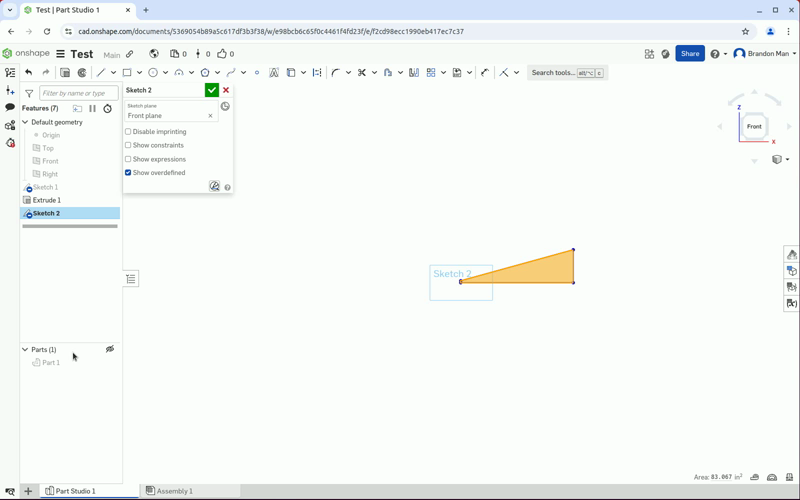
key(shift+e)
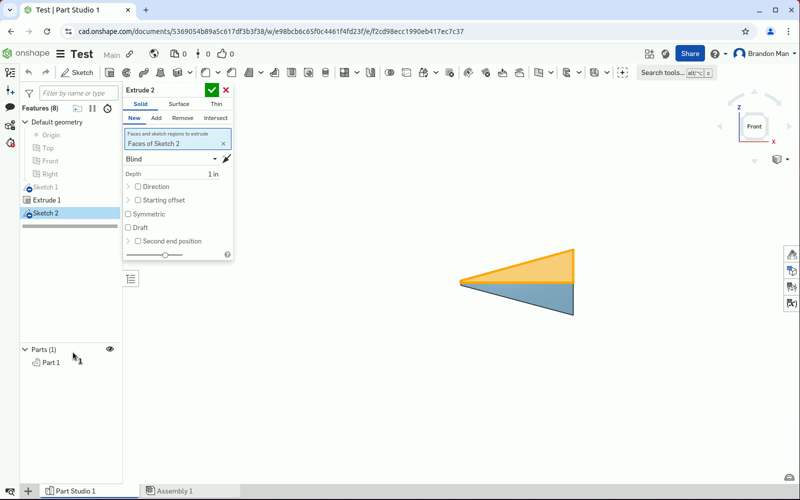
mouse_move(143, 106)
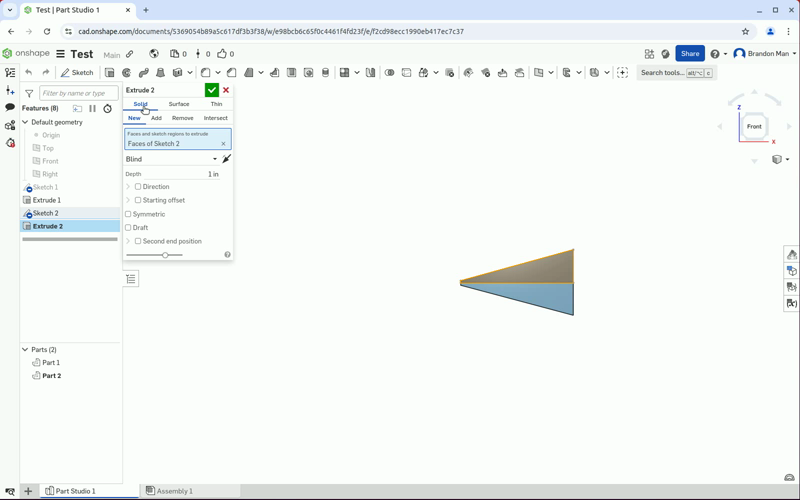
click(143, 106)
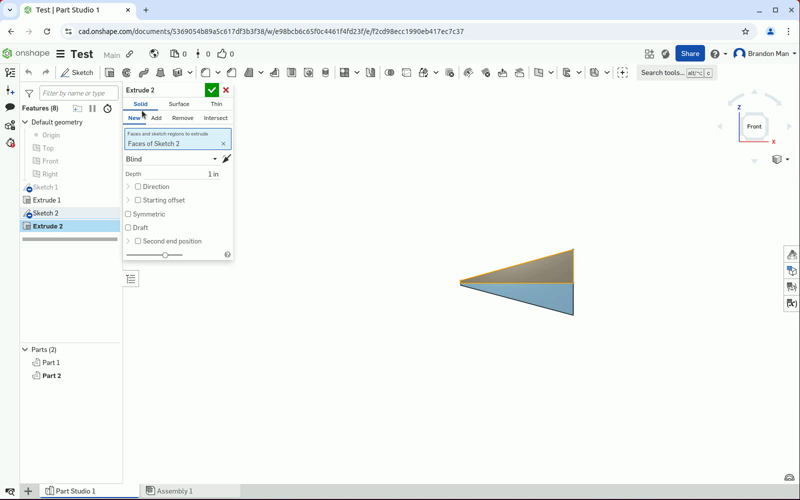
mouse_move(137, 120)
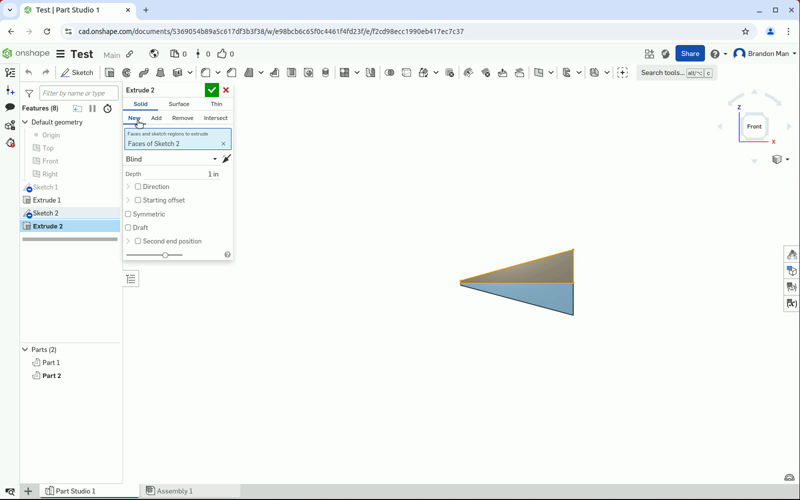
click(137, 120)
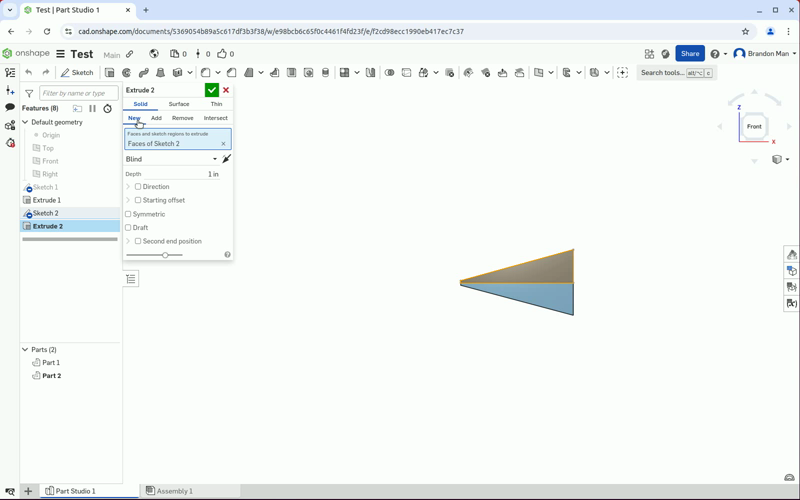
key(tab, 4)
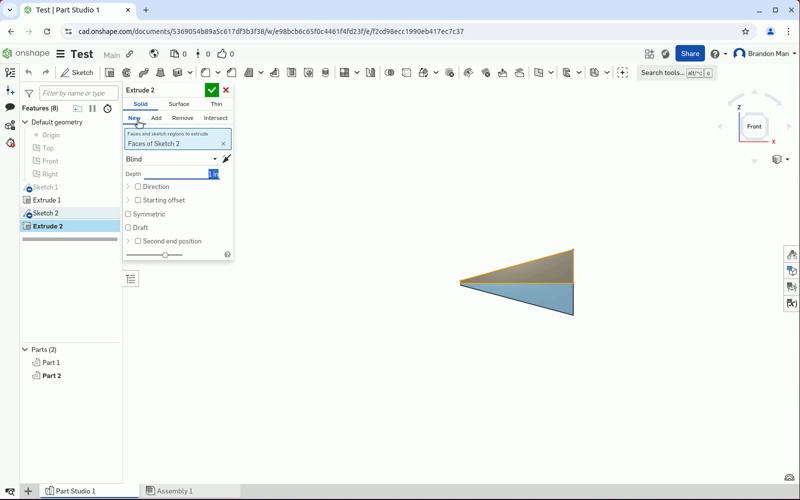
text(-0.241)
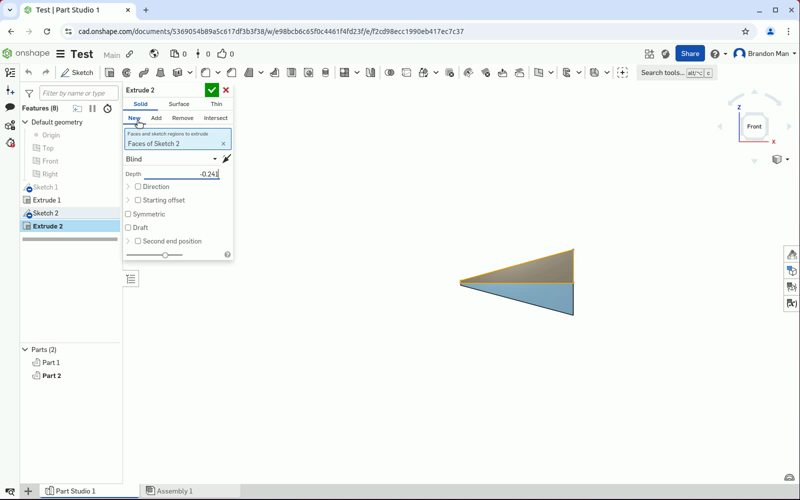
key(enter)
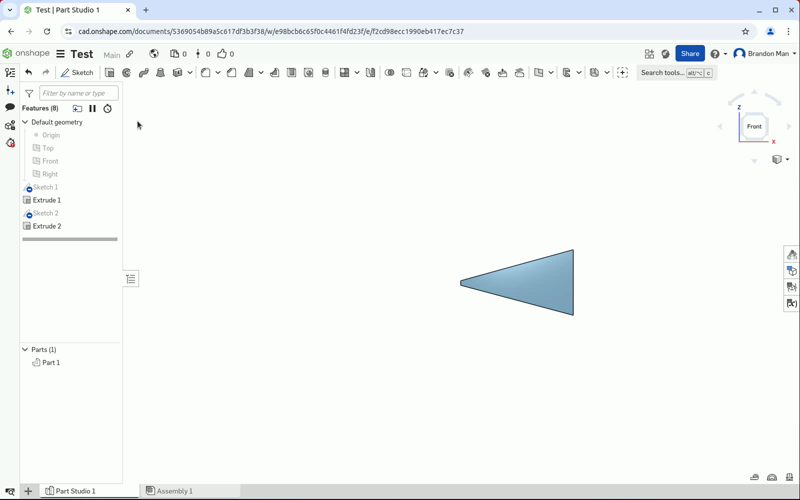
key(shift+h)
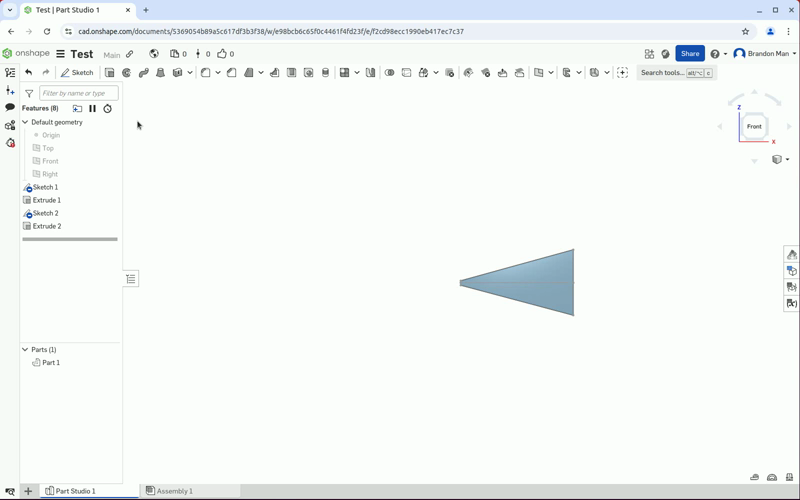
key(shift+h)
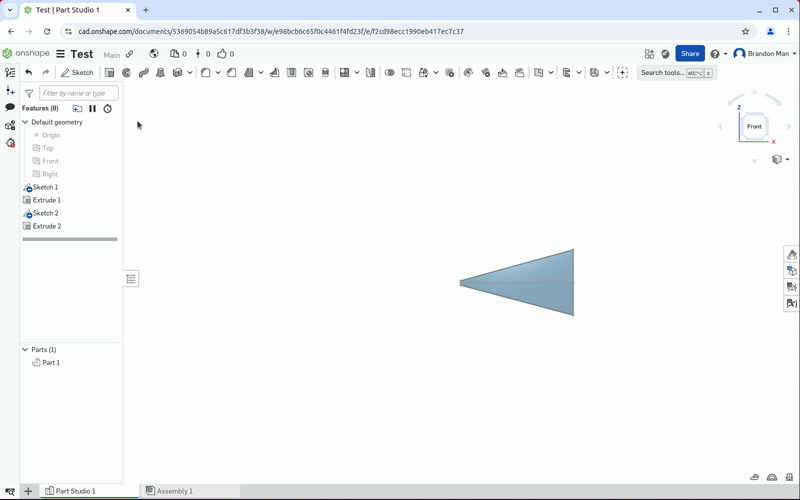
key(shift+7)
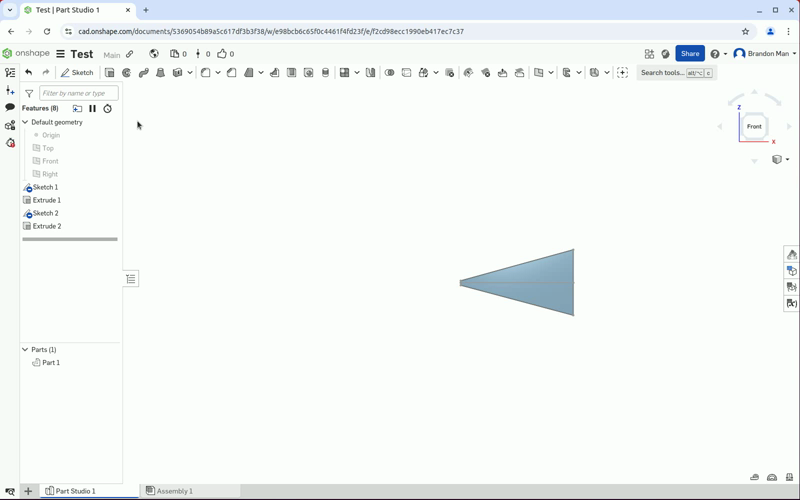
key(left, 2)
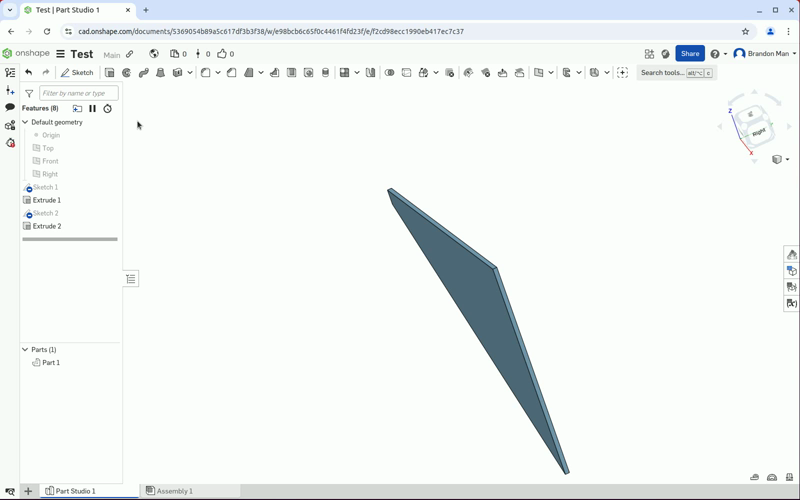
key(down, 2)
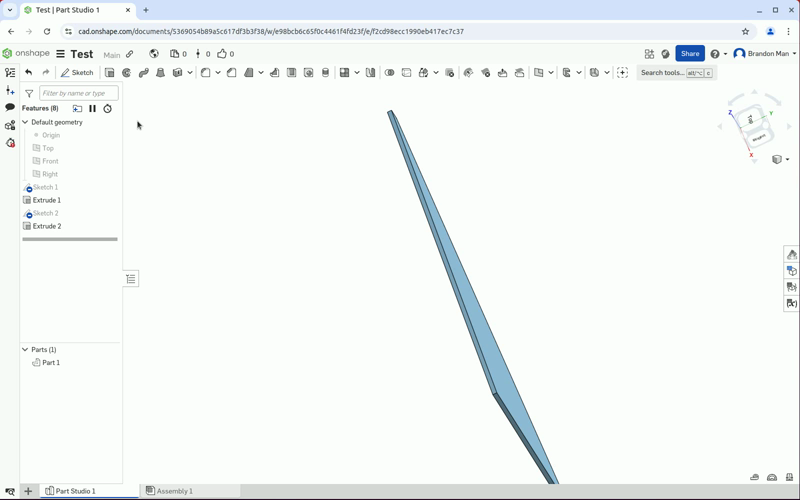
key(up, 2)
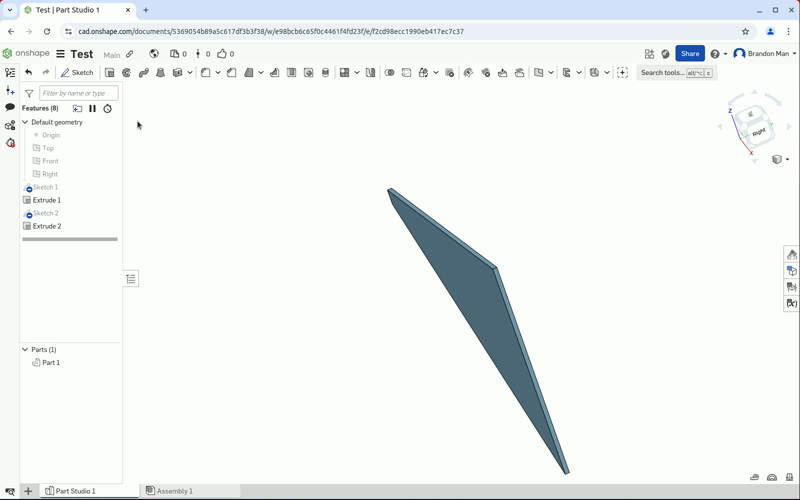
key(right, 2)
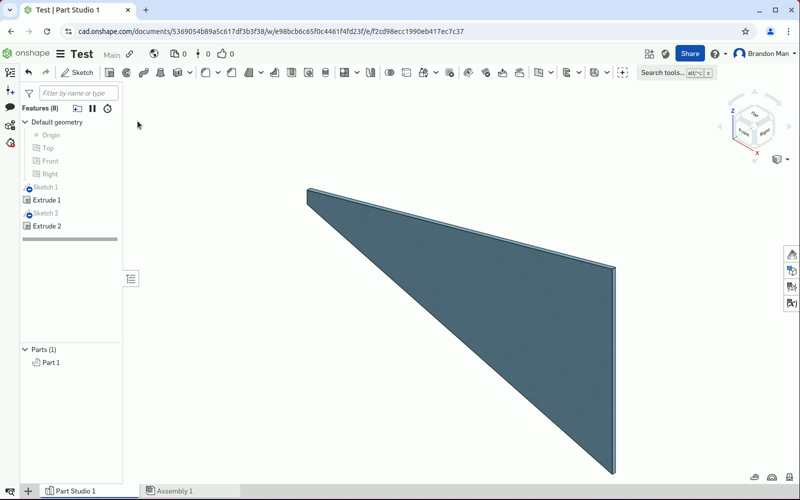
mouse_move(73, 189)
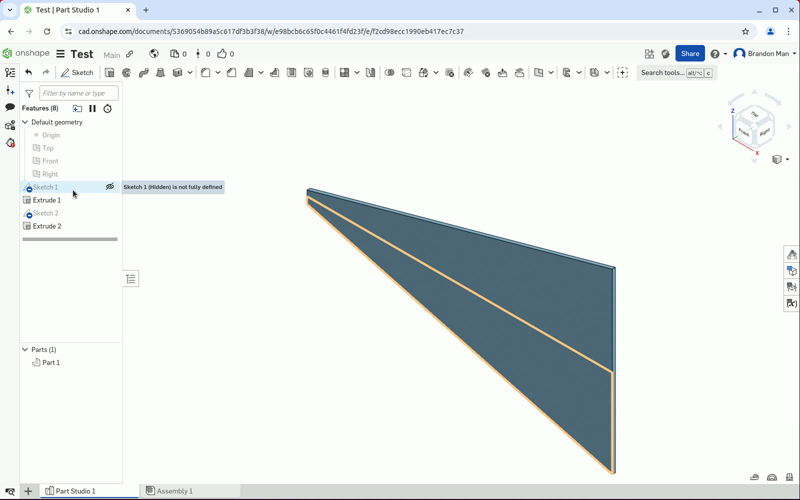
click(73, 189)